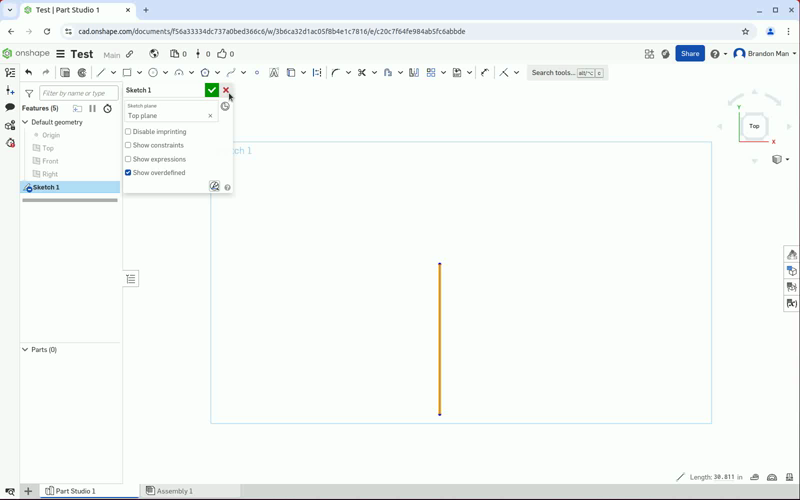
key(shift+h)
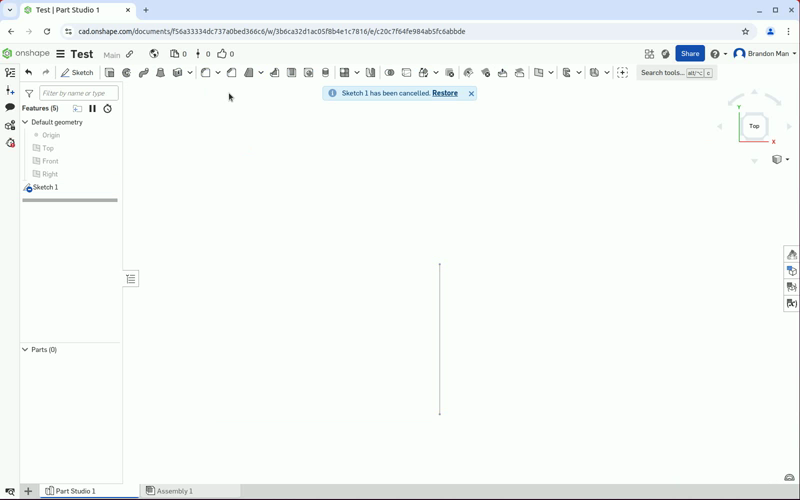
key(shift+s)
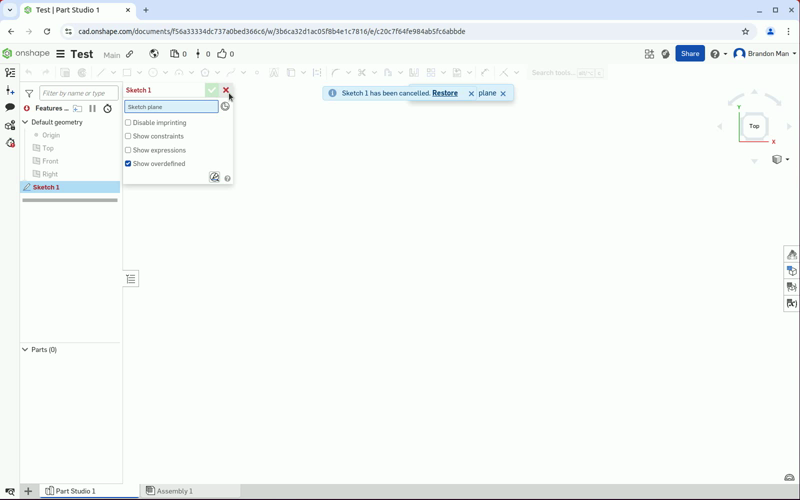
mouse_move(73, 150)
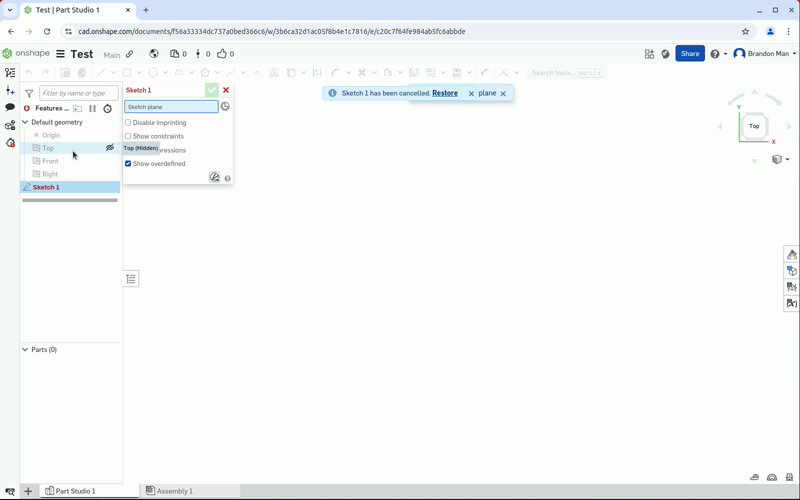
click(73, 150)
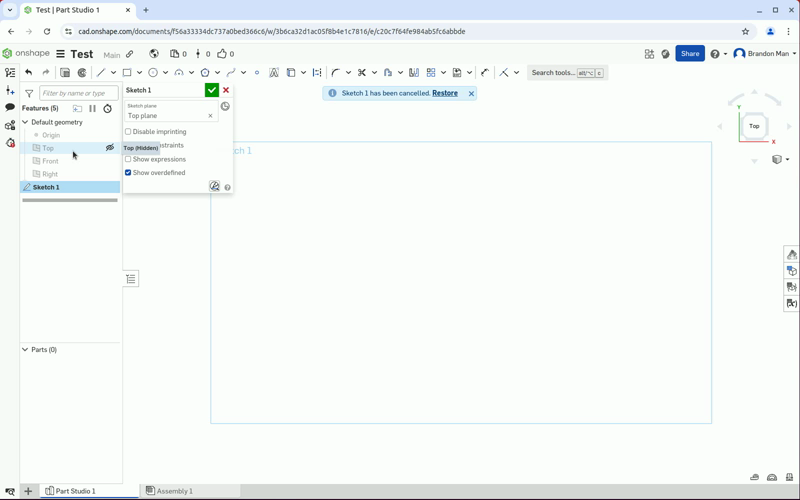
mouse_move(73, 352)
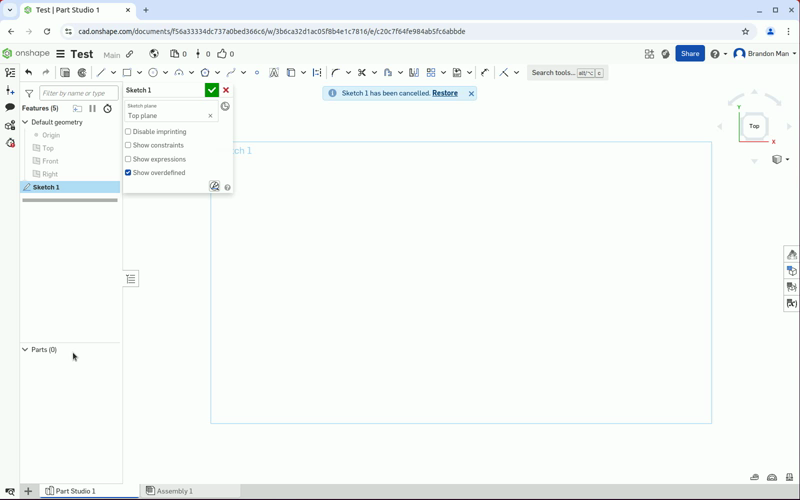
key(y)
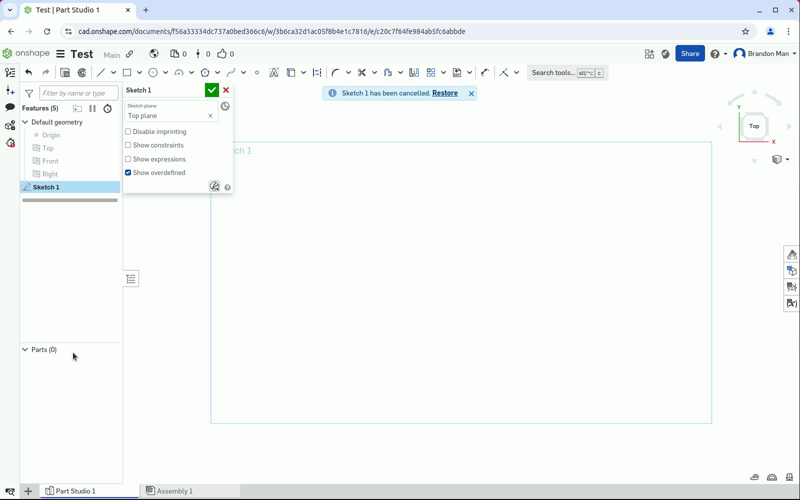
key(c)
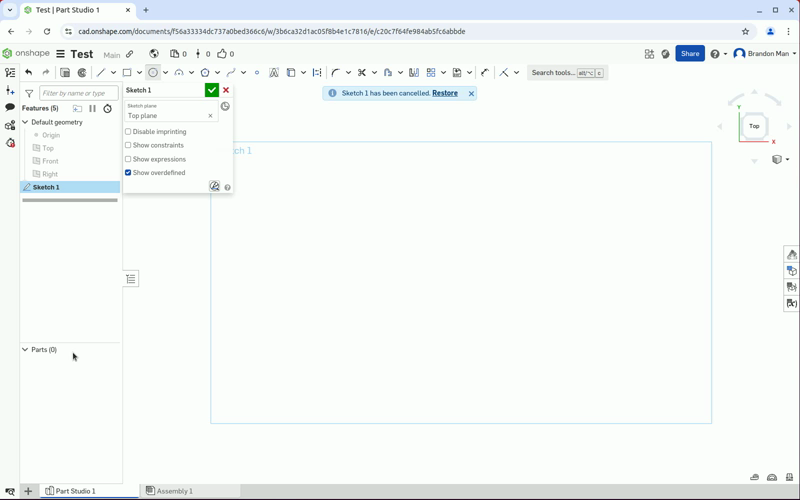
key_down(shift)
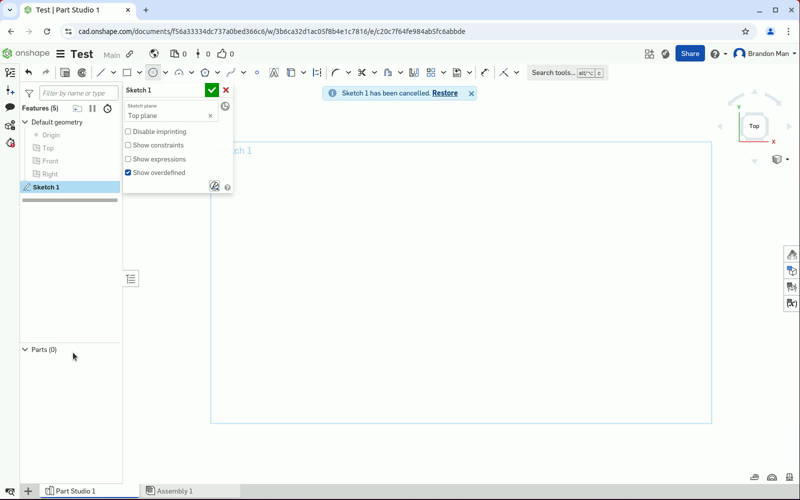
mouse_move(461, 282)
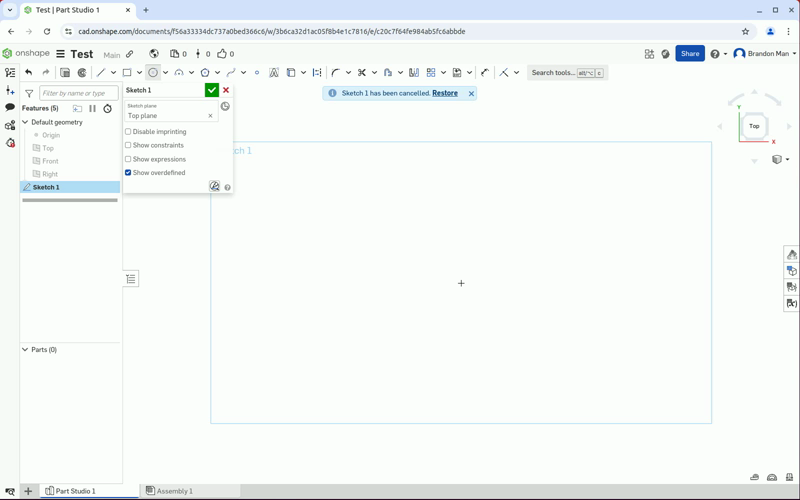
click(461, 282)
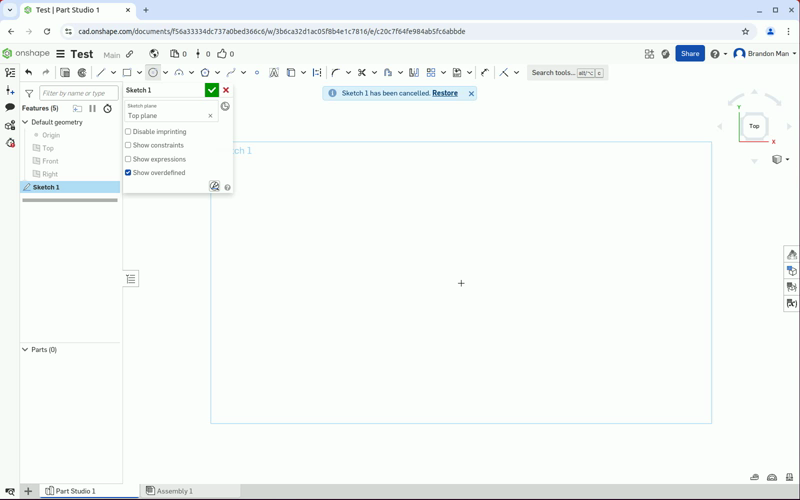
key_up(shift)
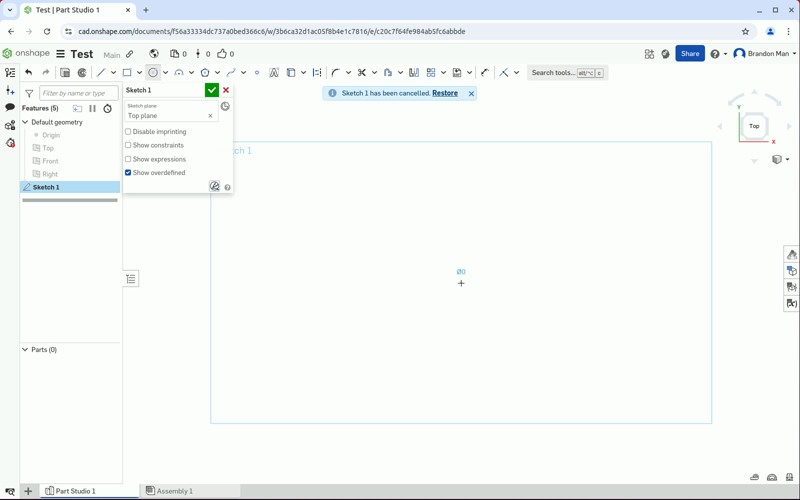
mouse_move(513, 282)
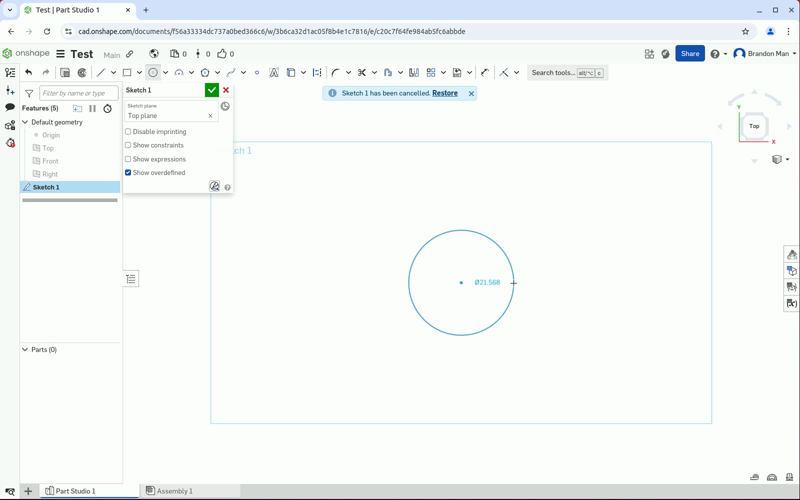
click(513, 282)
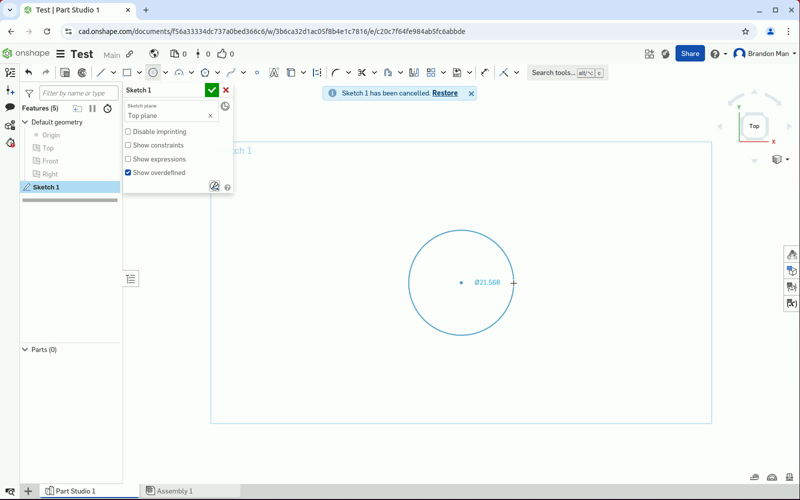
key(esc)
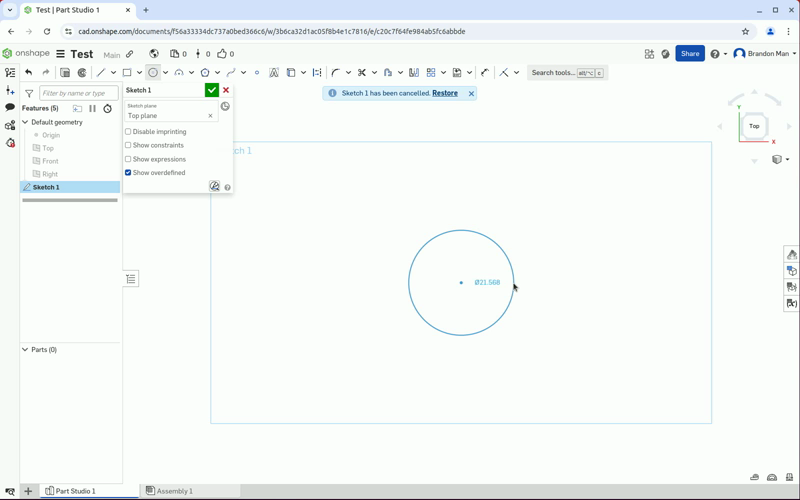
key(c)
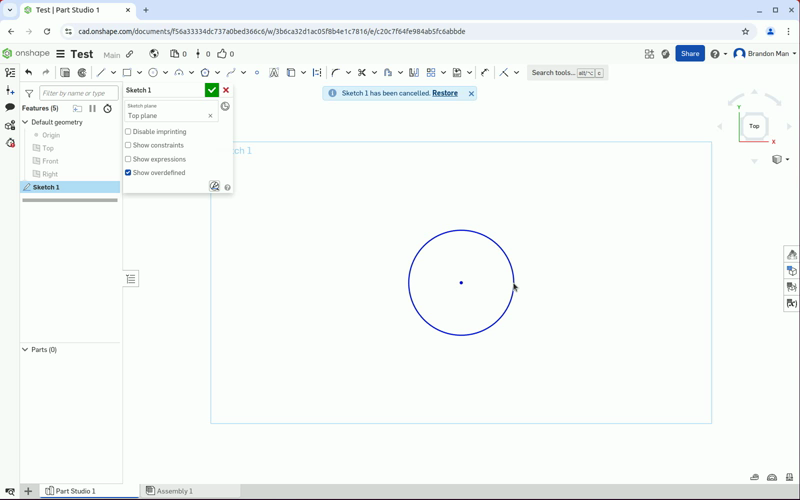
key_down(shift)
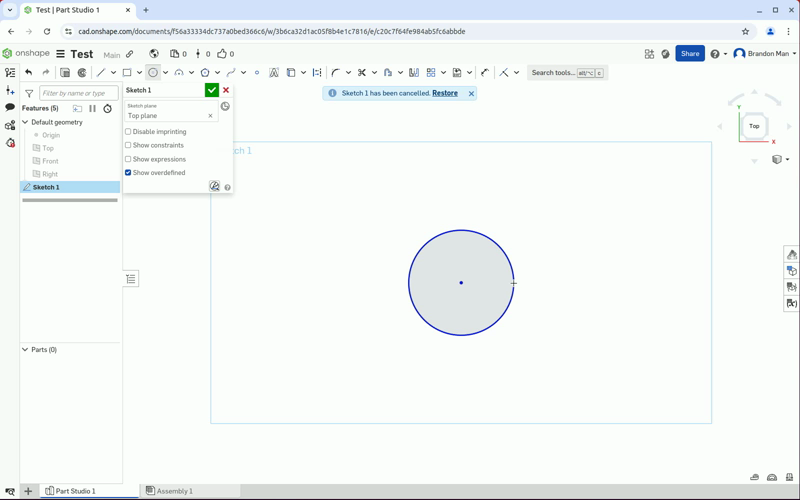
mouse_move(461, 282)
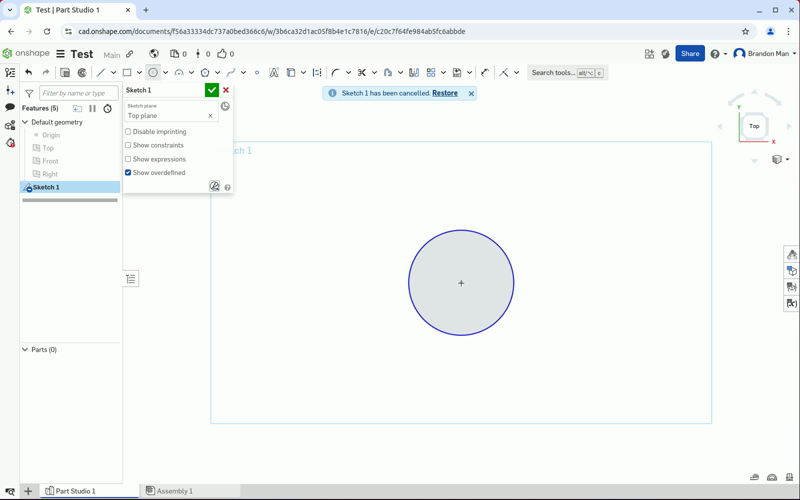
click(461, 282)
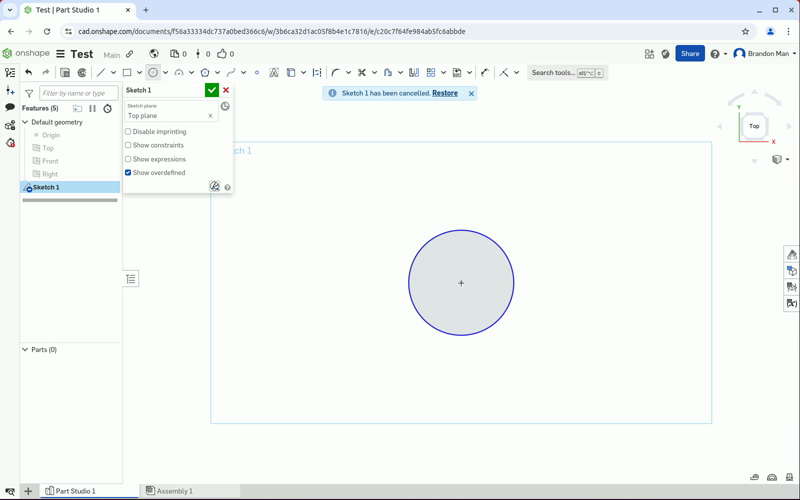
key_up(shift)
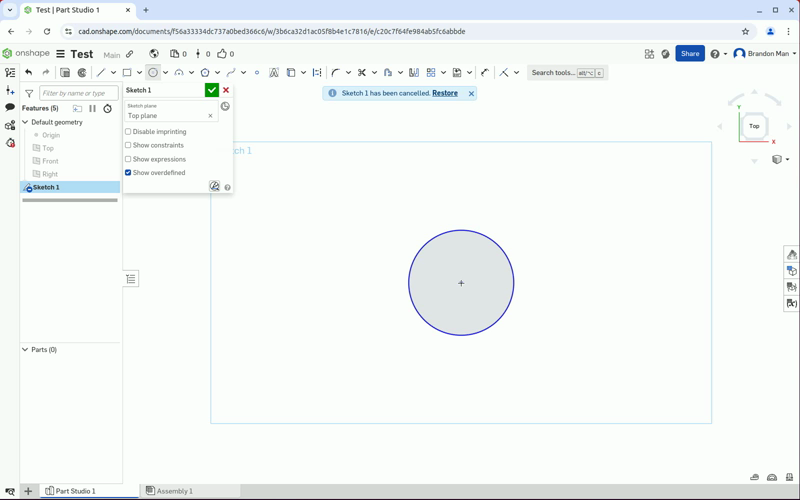
mouse_move(508, 282)
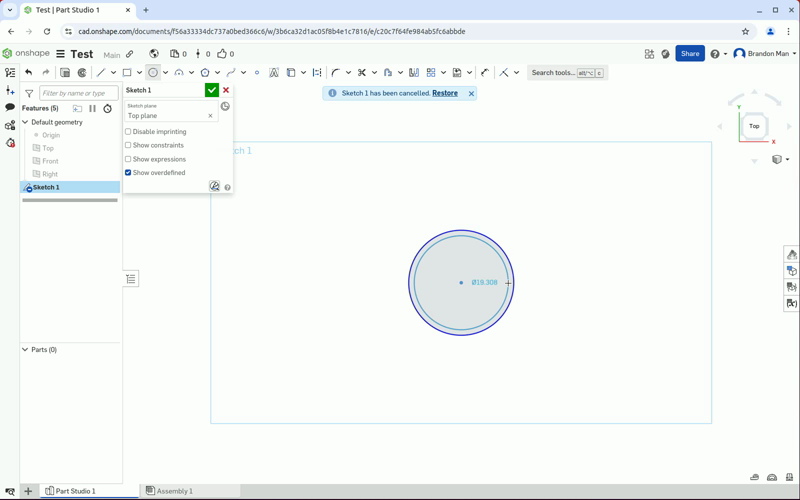
click(508, 282)
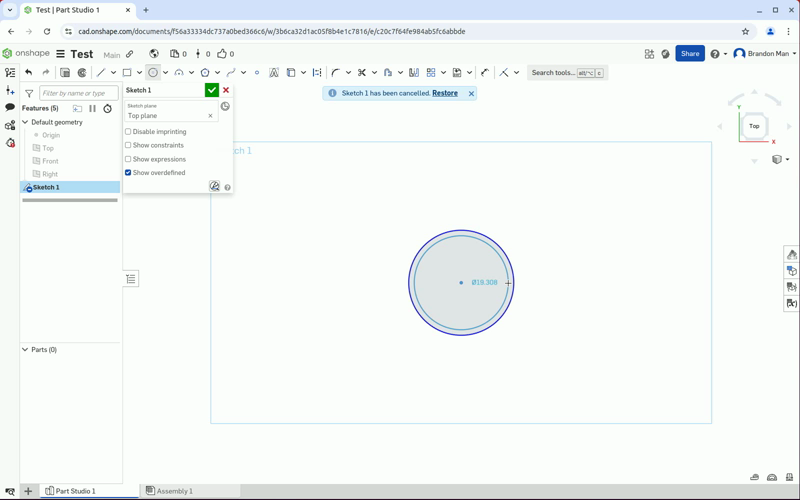
key(esc)
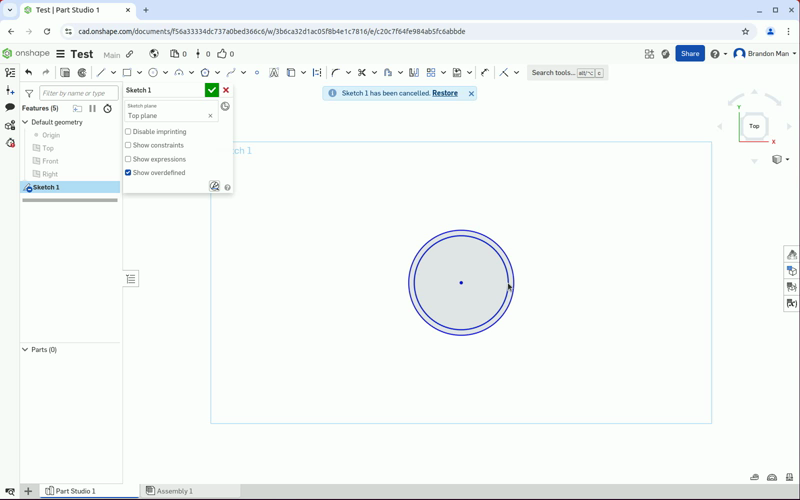
mouse_move(413, 291)
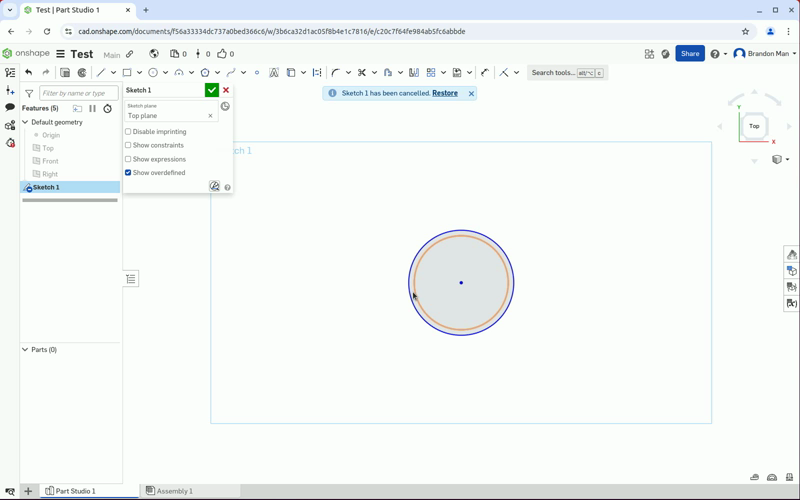
scroll(6)
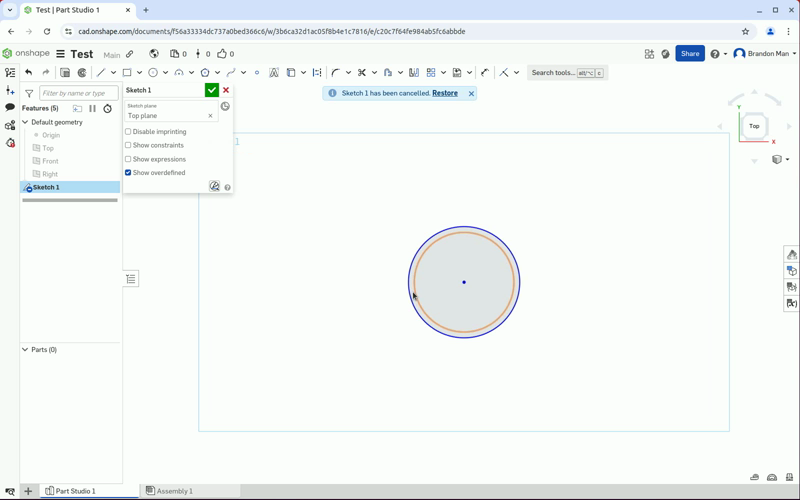
scroll(6)
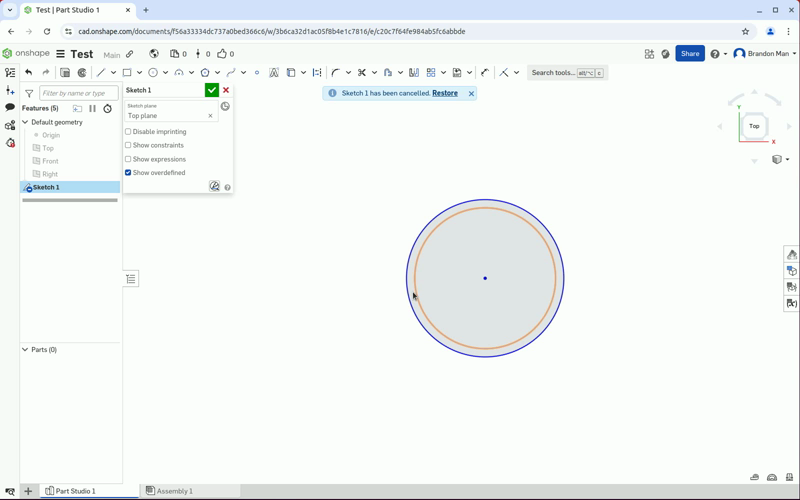
scroll(6)
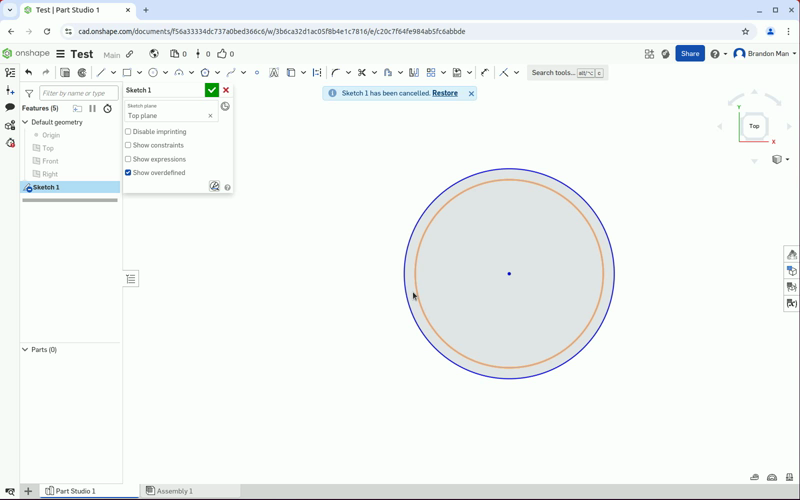
scroll(6)
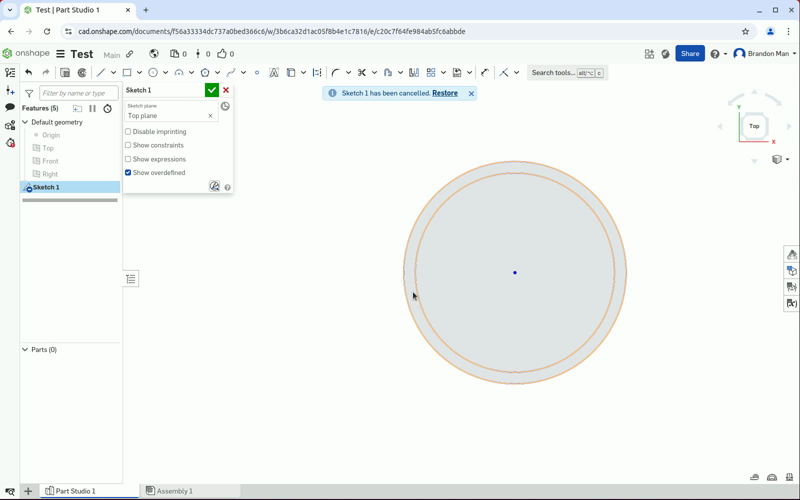
scroll(6)
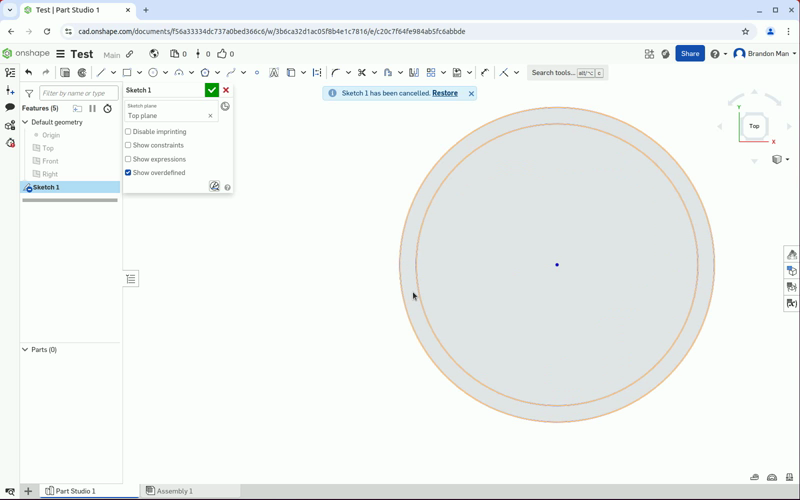
scroll(6)
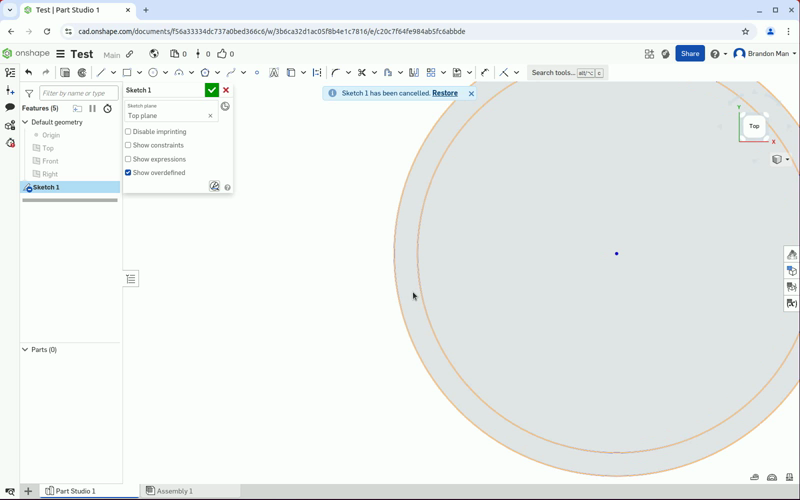
scroll(6)
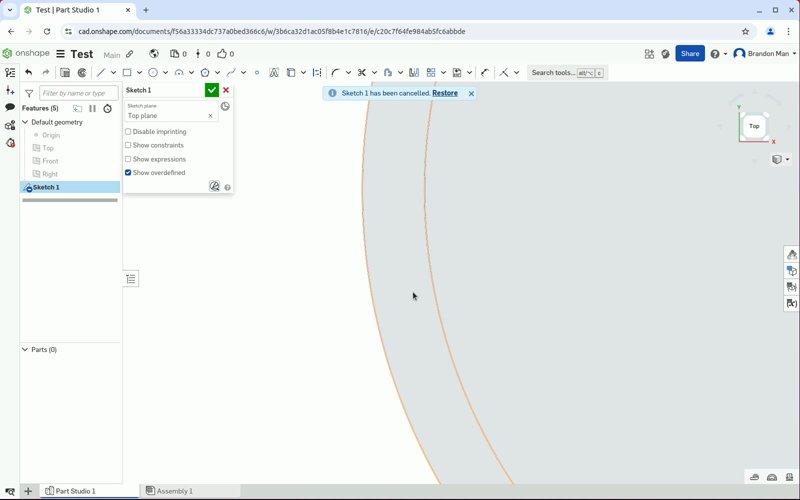
click(413, 291)
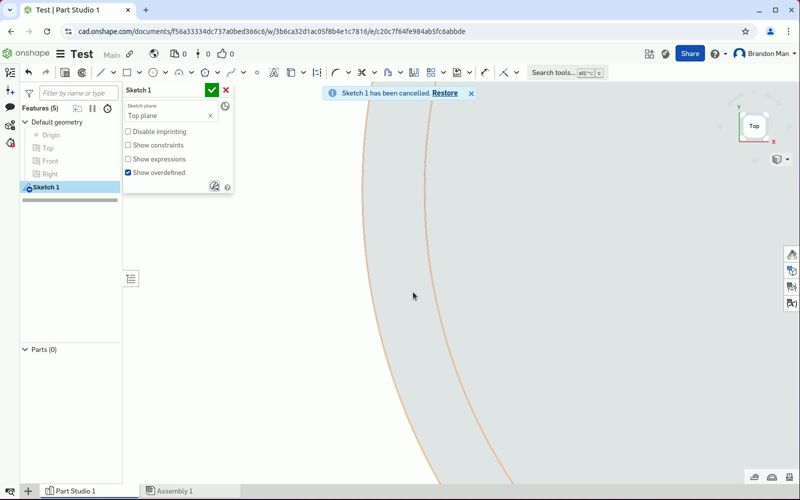
scroll(-6)
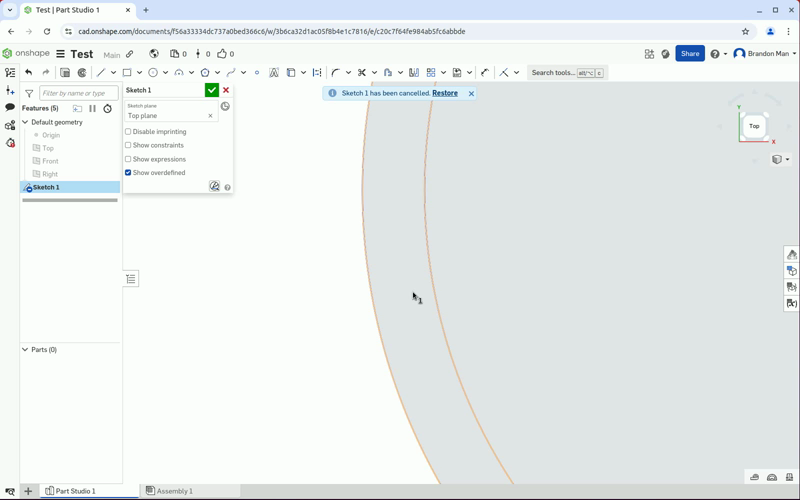
scroll(-6)
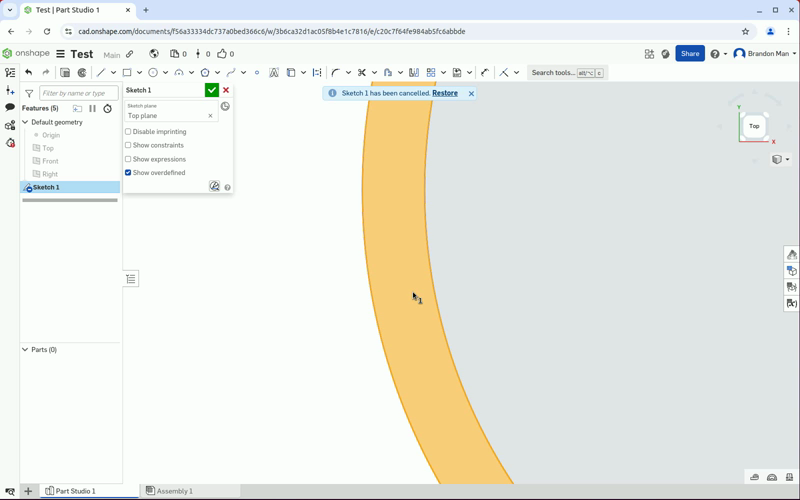
scroll(-6)
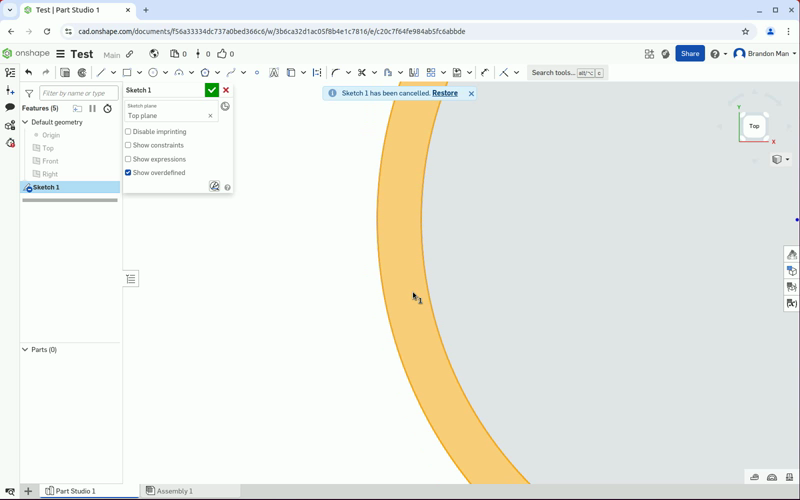
scroll(-6)
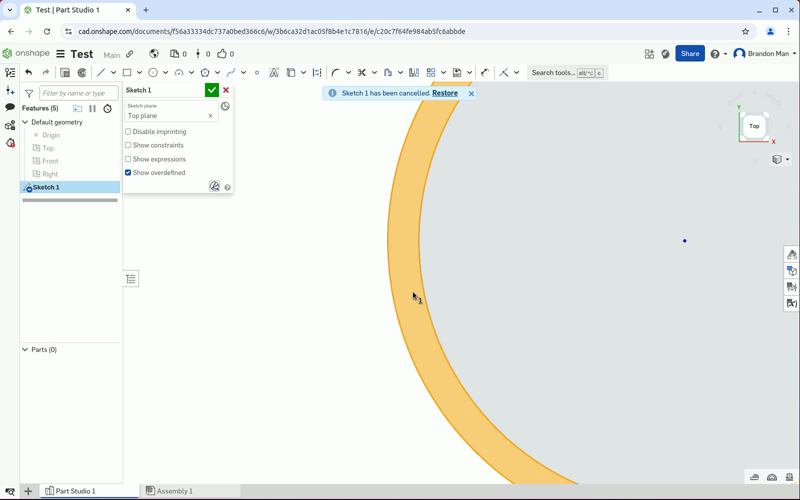
scroll(-6)
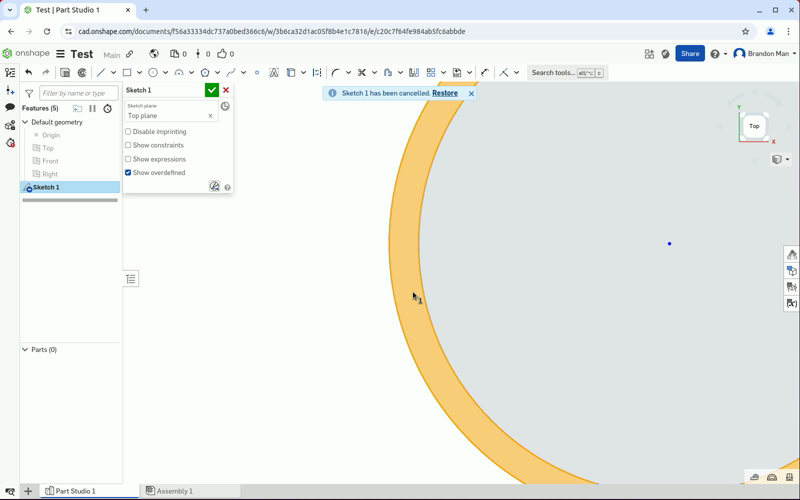
scroll(-6)
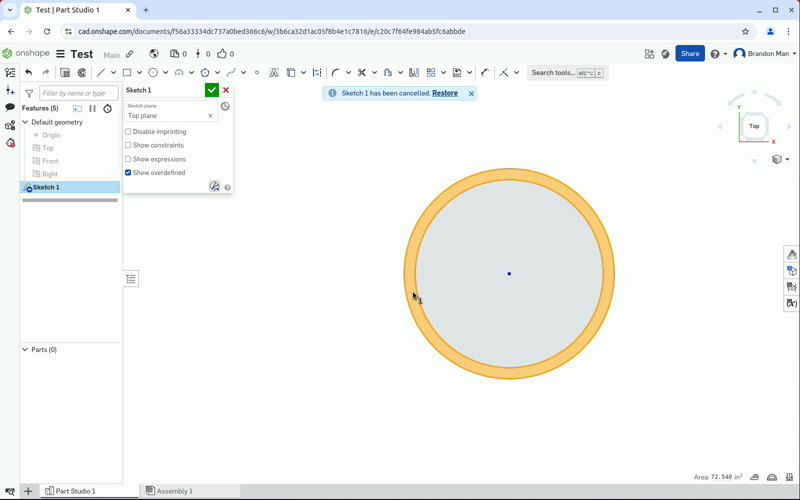
scroll(-6)
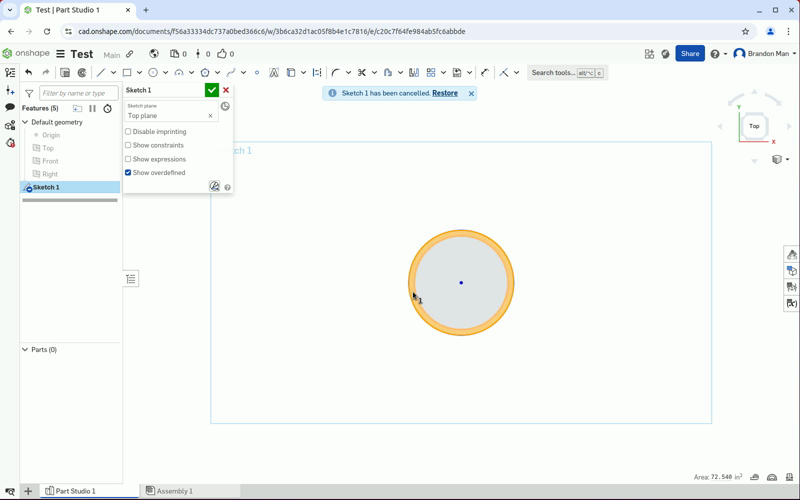
mouse_move(73, 352)
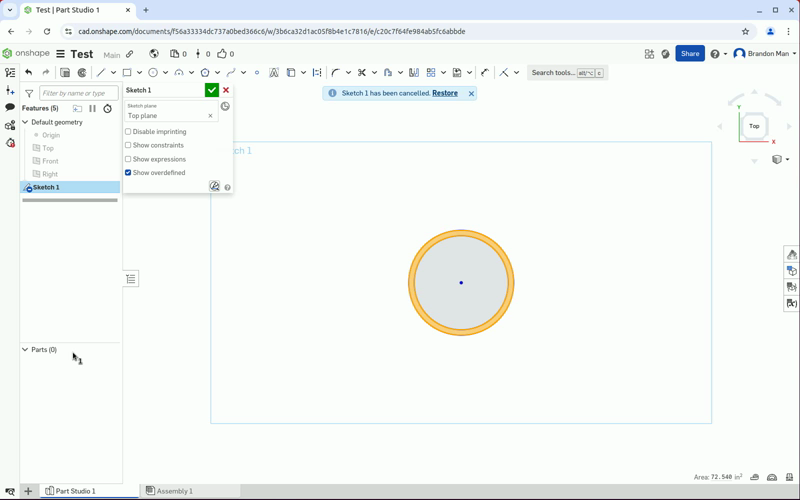
key(shift+y)
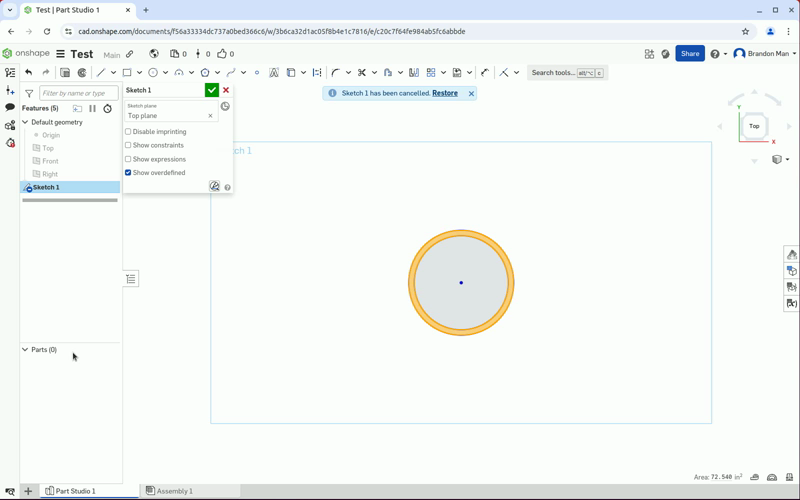
key(shift+e)
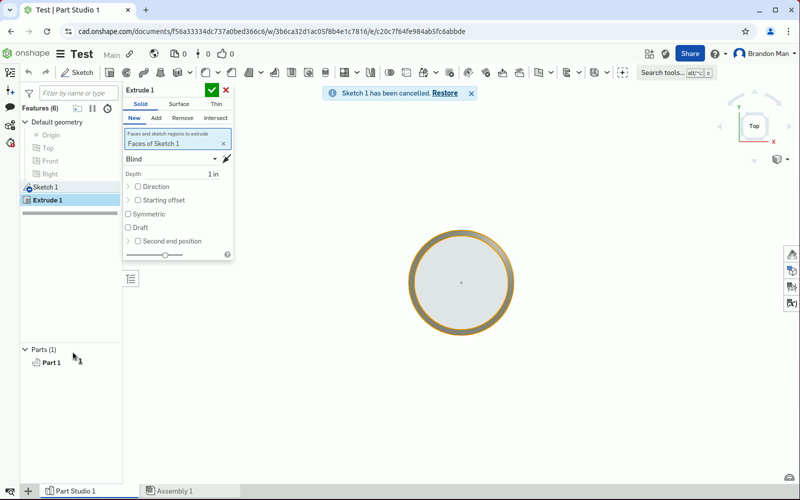
mouse_move(143, 106)
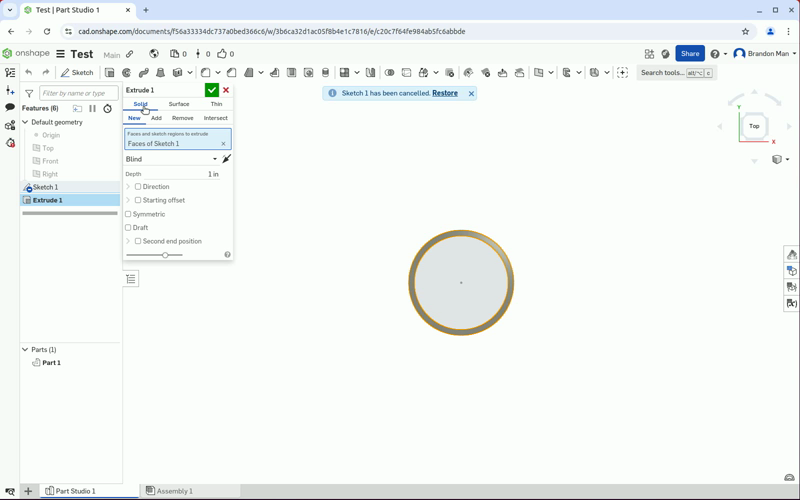
click(143, 106)
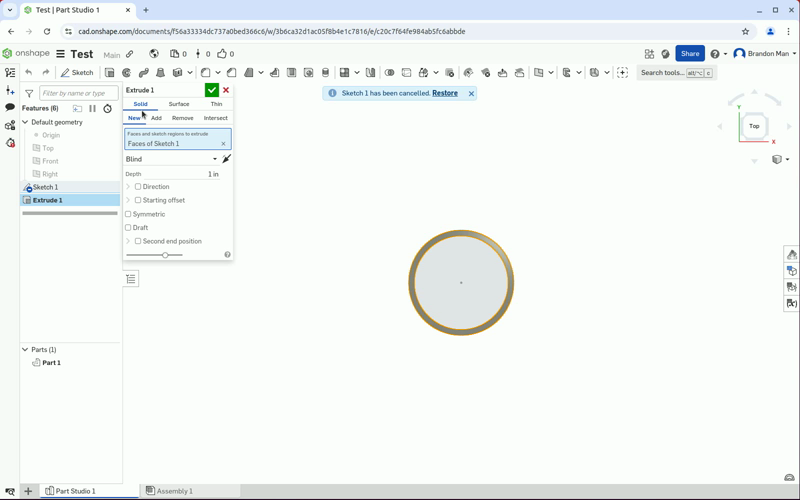
mouse_move(137, 120)
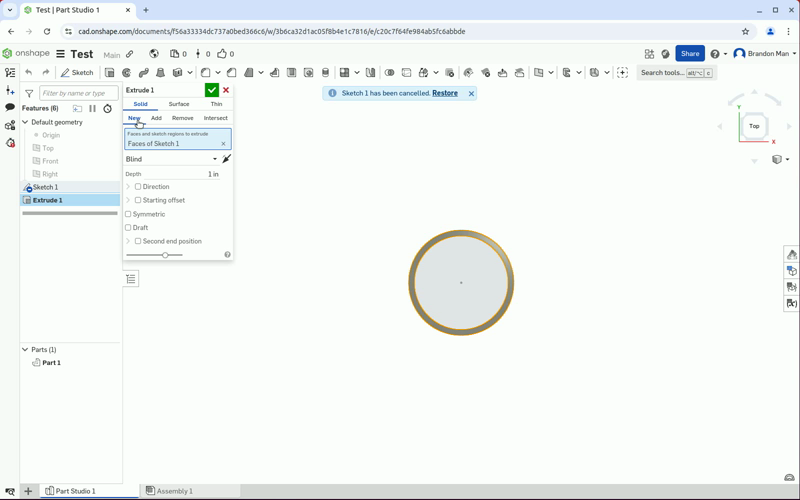
click(137, 120)
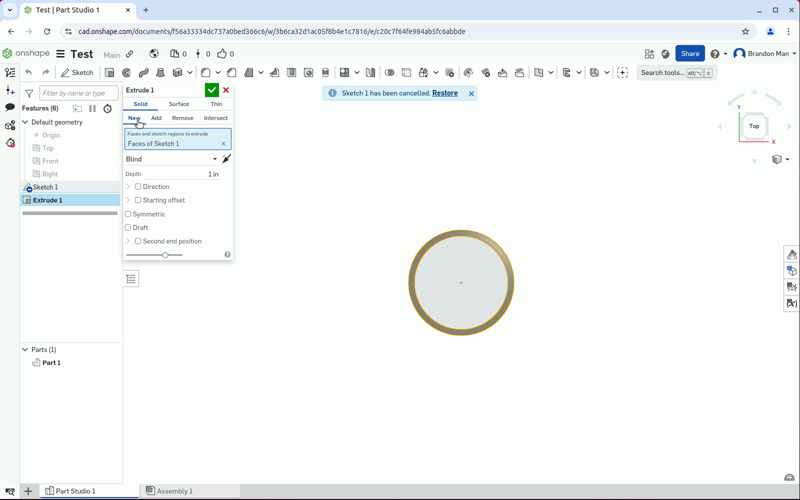
key(tab, 4)
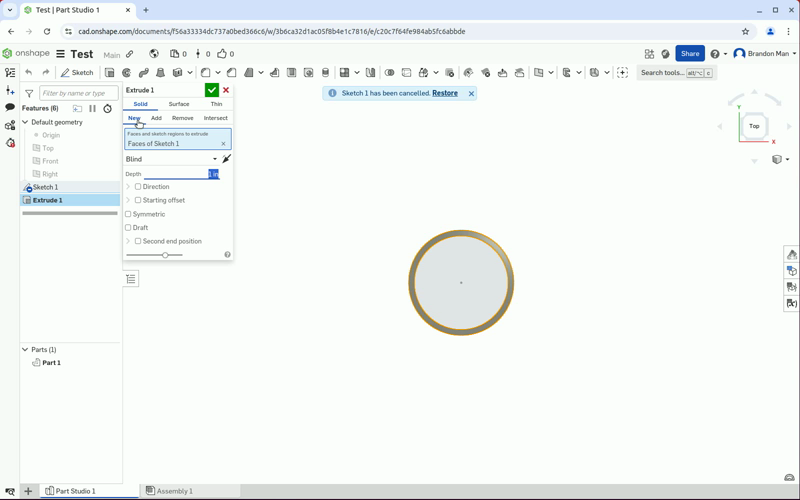
text(23.108)
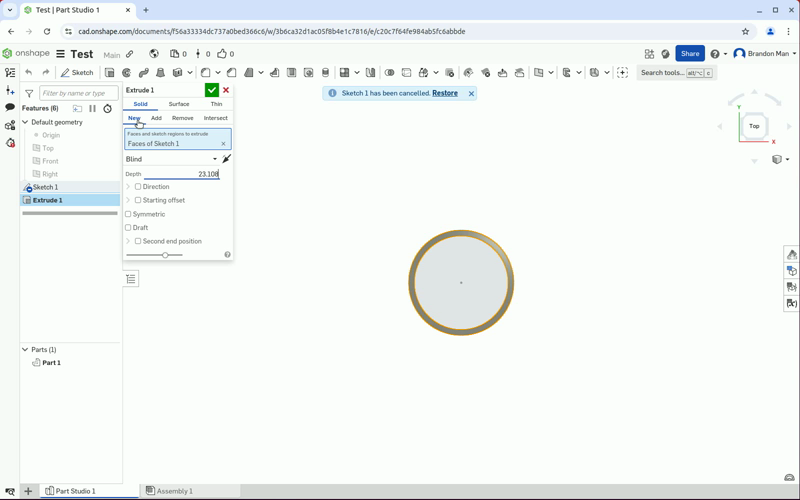
key(enter)
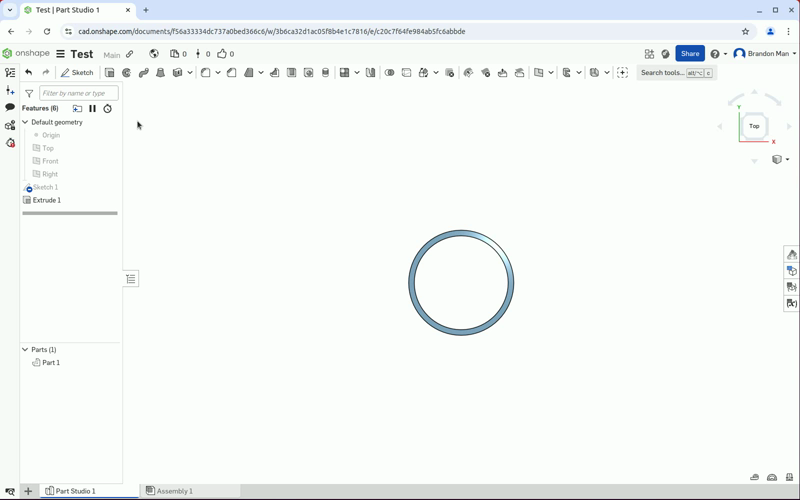
key(shift+h)
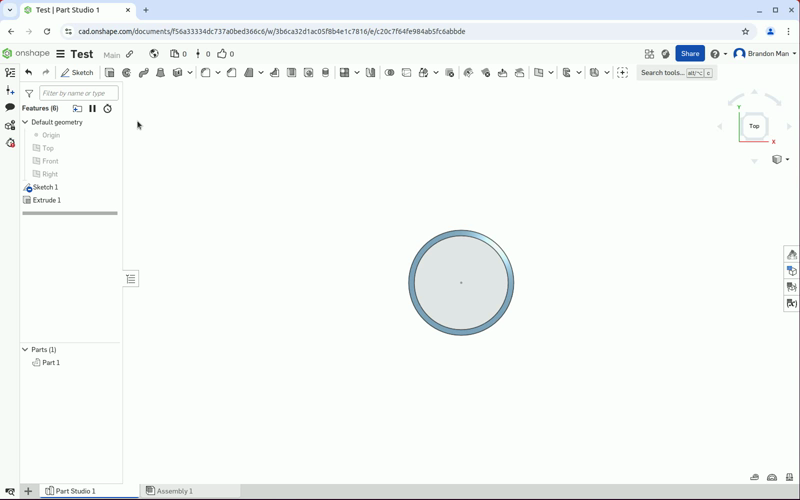
key(shift+h)
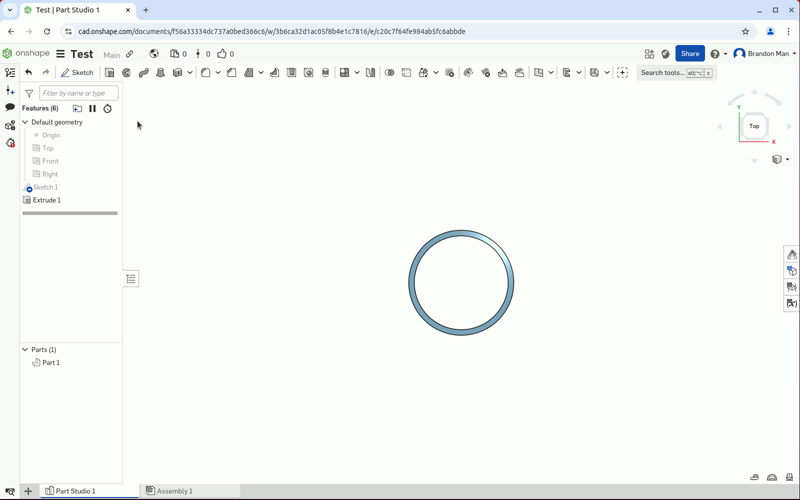
mouse_move(73, 189)
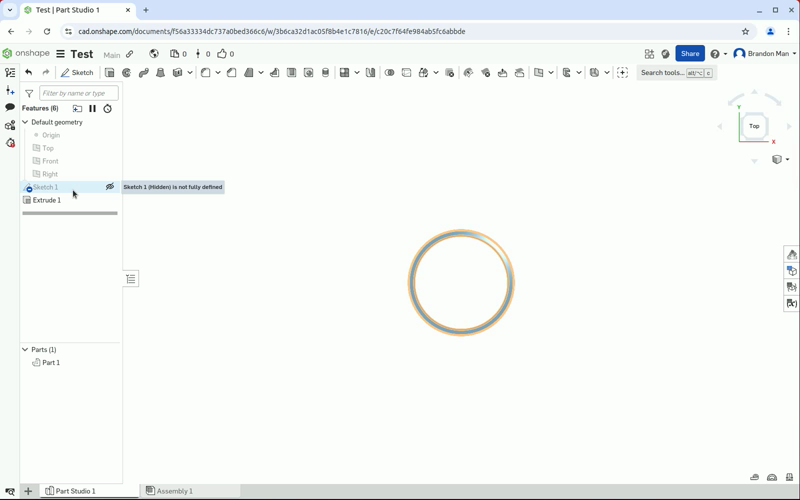
click(73, 189)
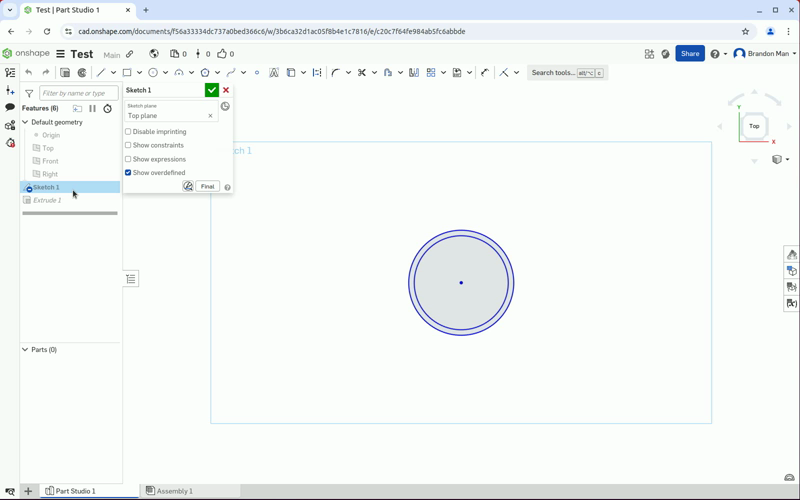
mouse_move(229, 92)
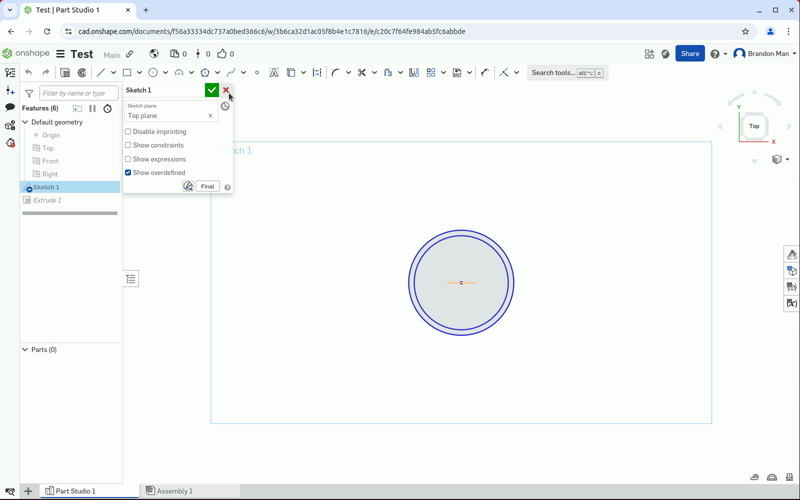
click(229, 92)
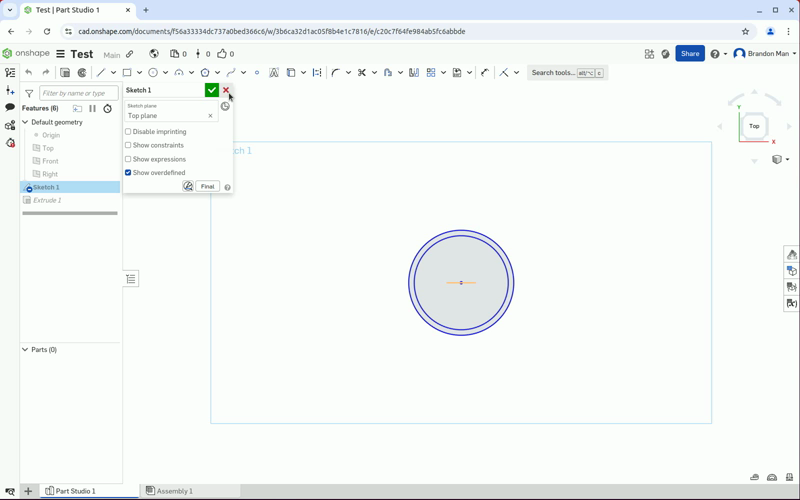
key(shift+s)
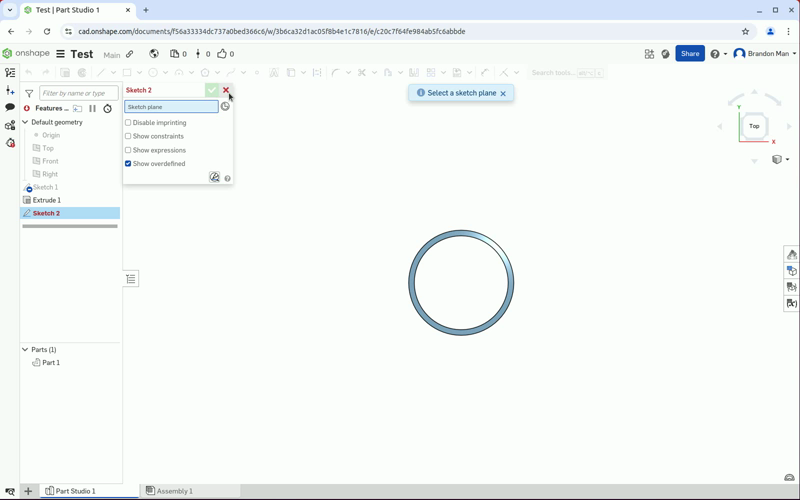
mouse_move(73, 150)
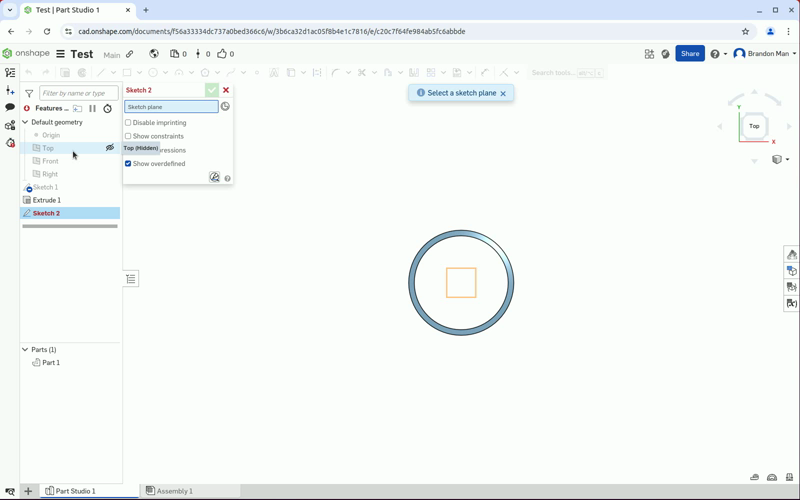
click(73, 150)
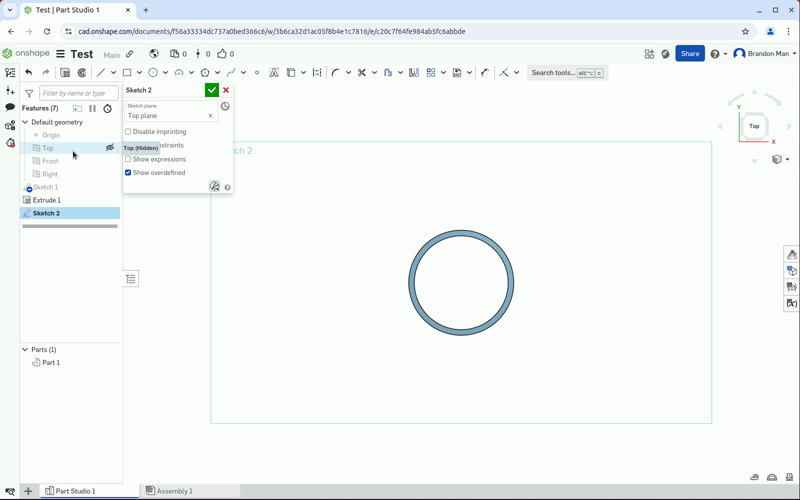
mouse_move(73, 352)
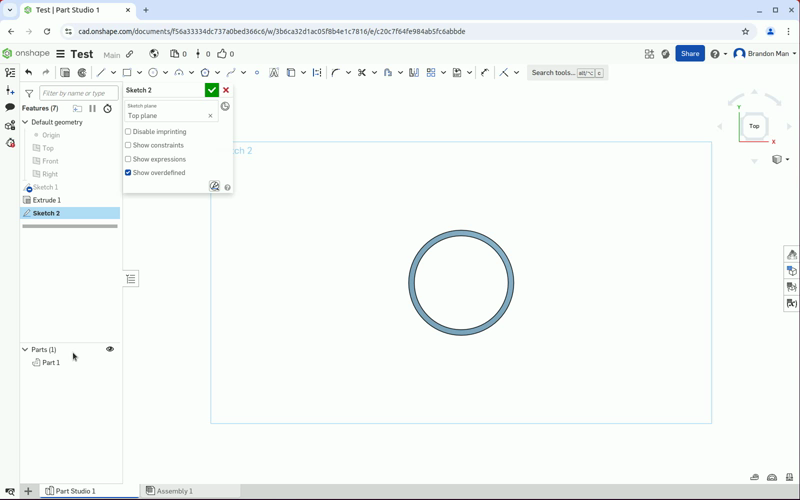
key(y)
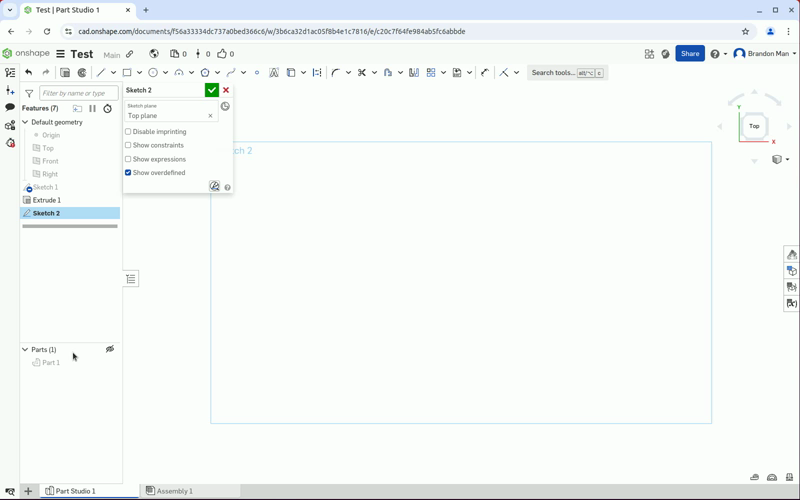
key(c)
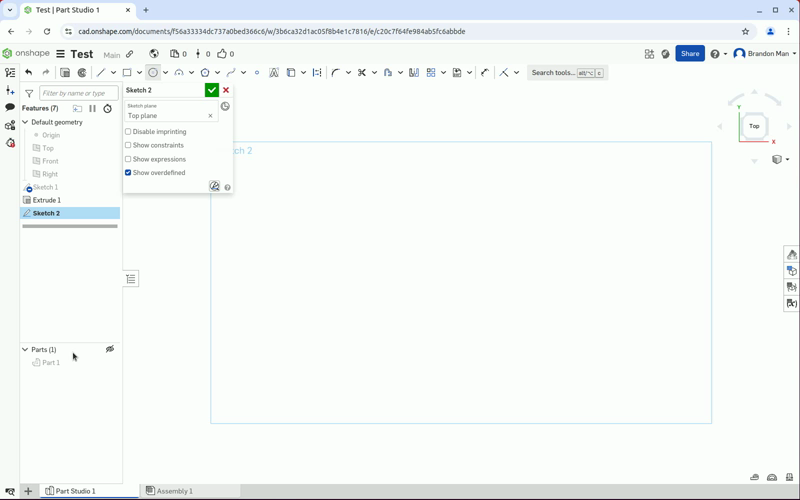
key_down(shift)
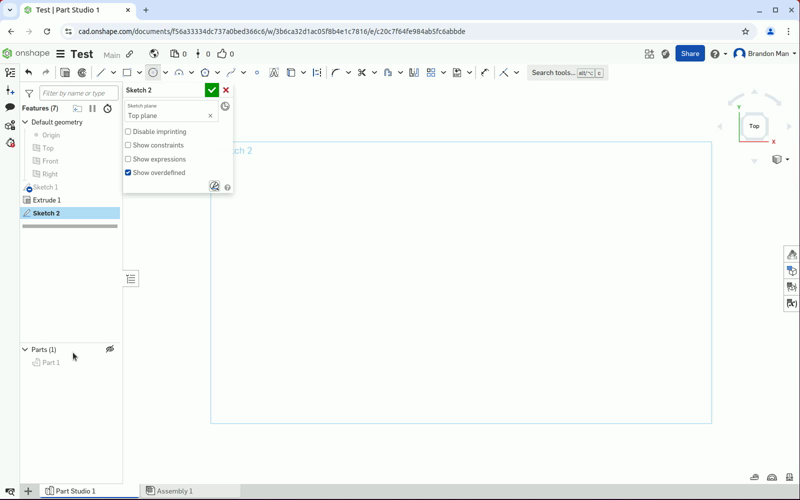
mouse_move(460, 282)
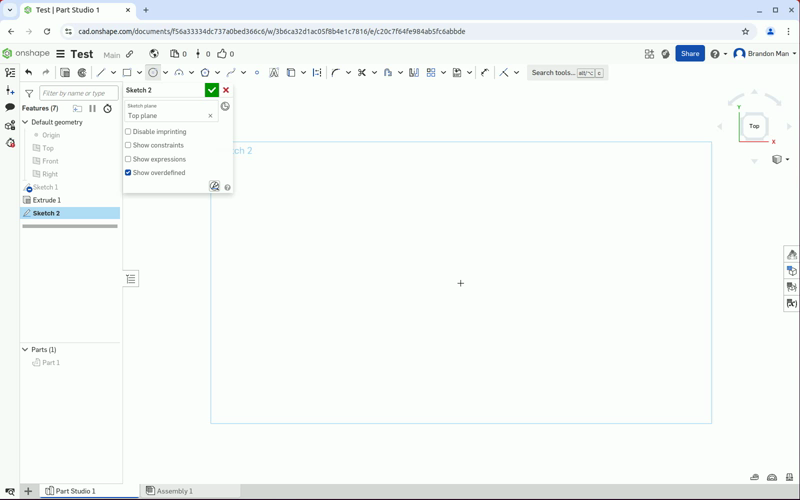
click(460, 282)
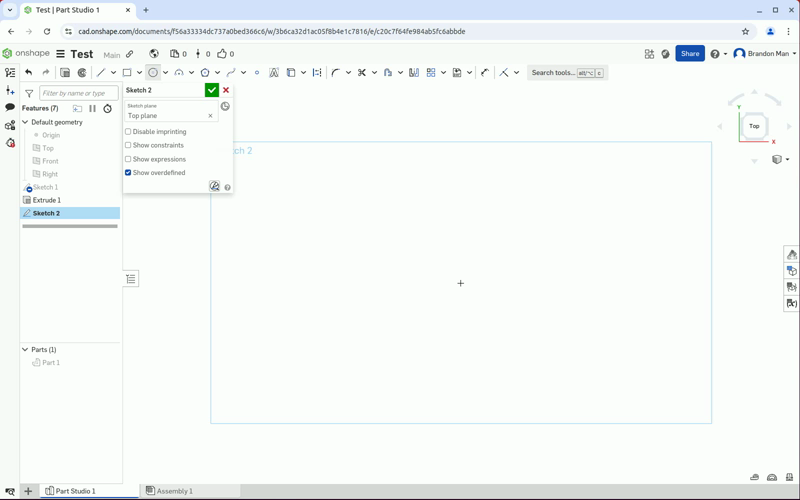
key_up(shift)
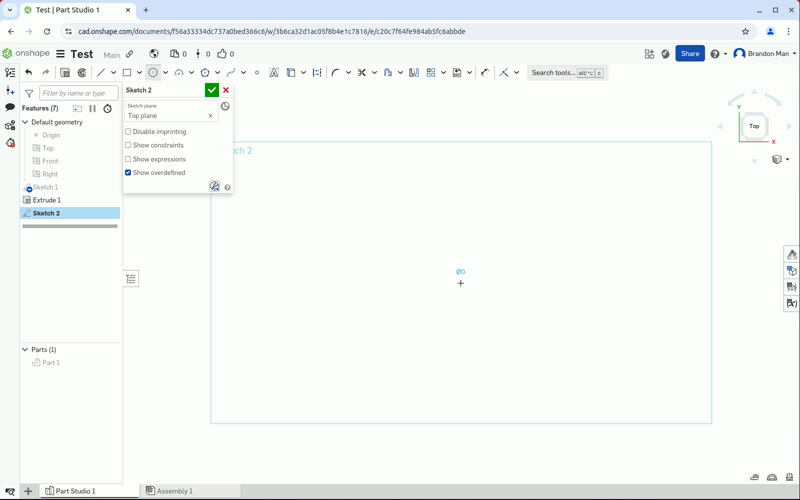
mouse_move(511, 282)
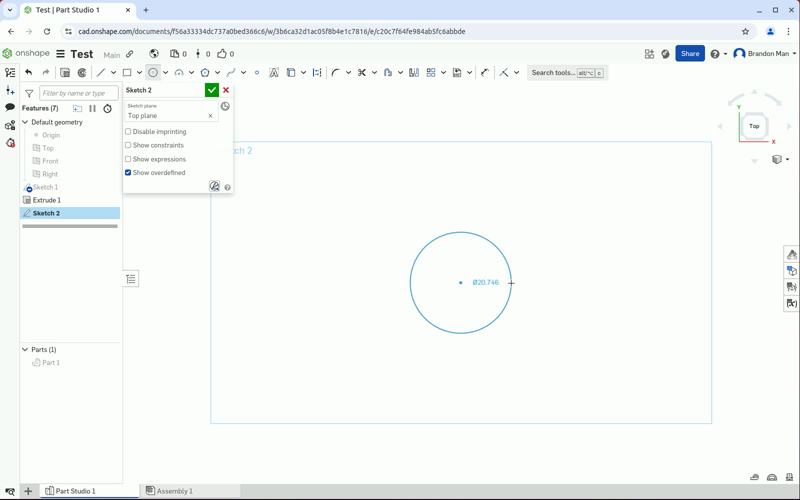
click(511, 282)
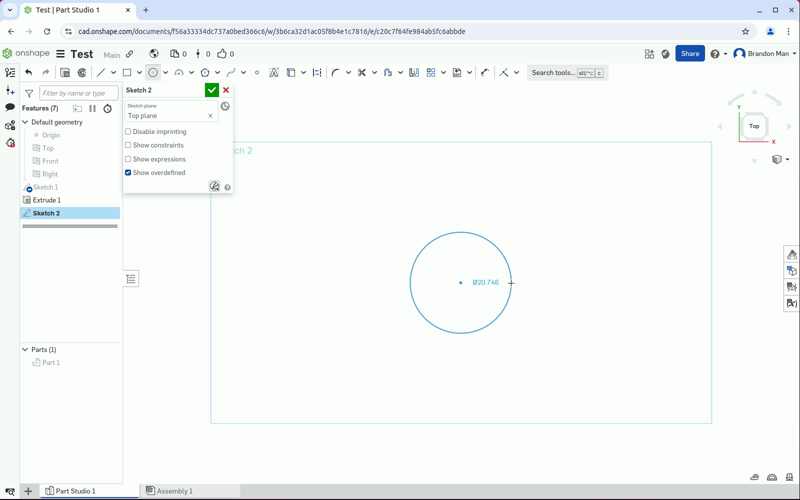
key(esc)
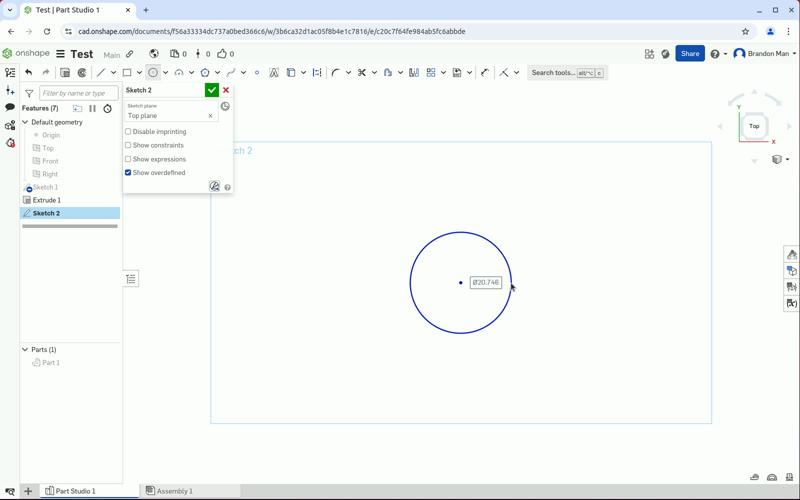
mouse_move(424, 292)
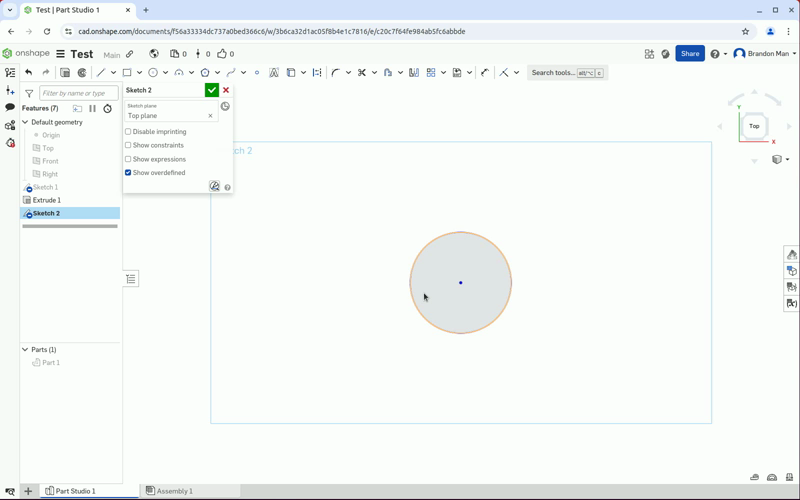
click(424, 292)
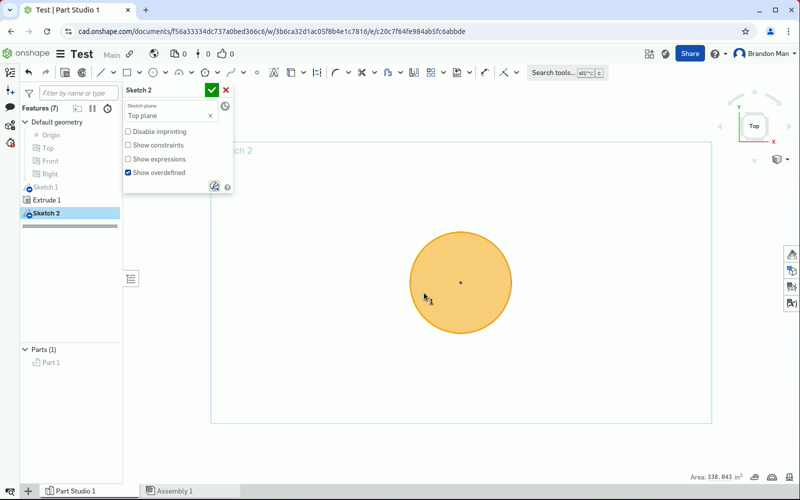
mouse_move(73, 352)
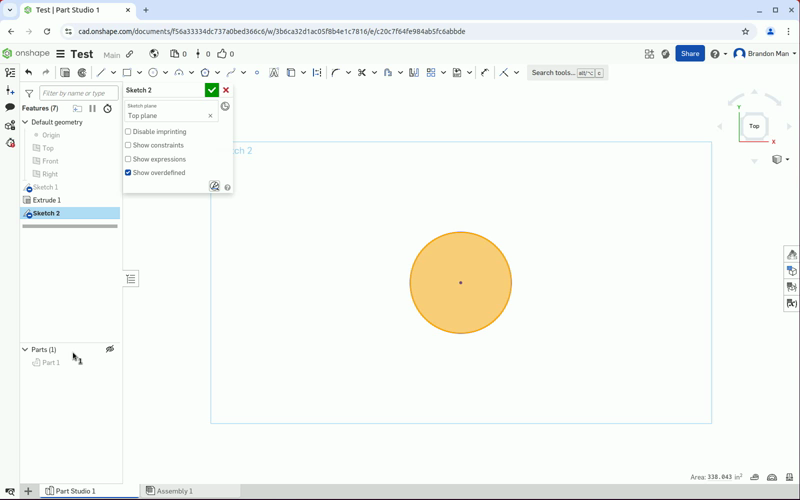
key(shift+y)
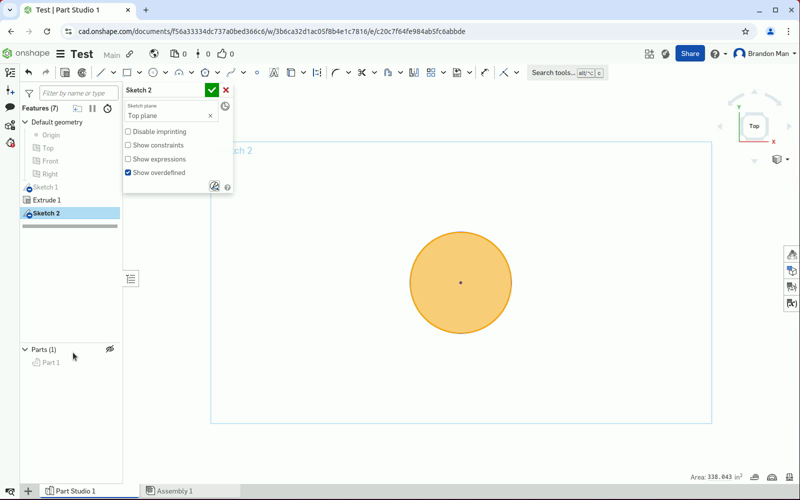
key(shift+e)
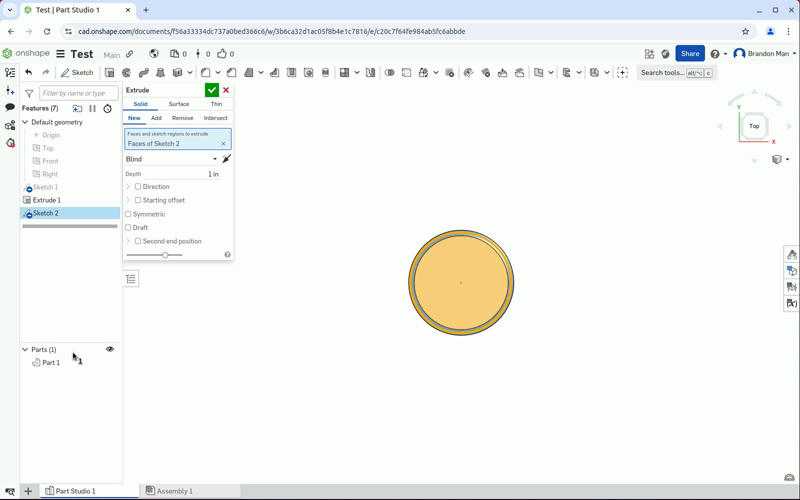
mouse_move(143, 106)
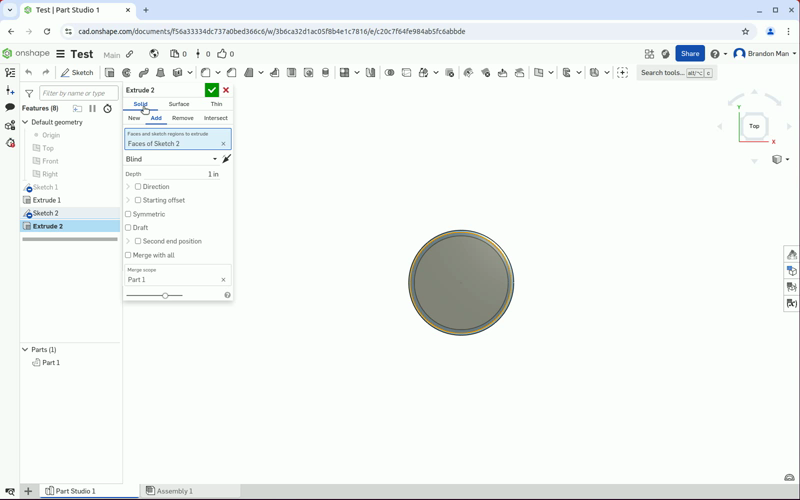
click(143, 106)
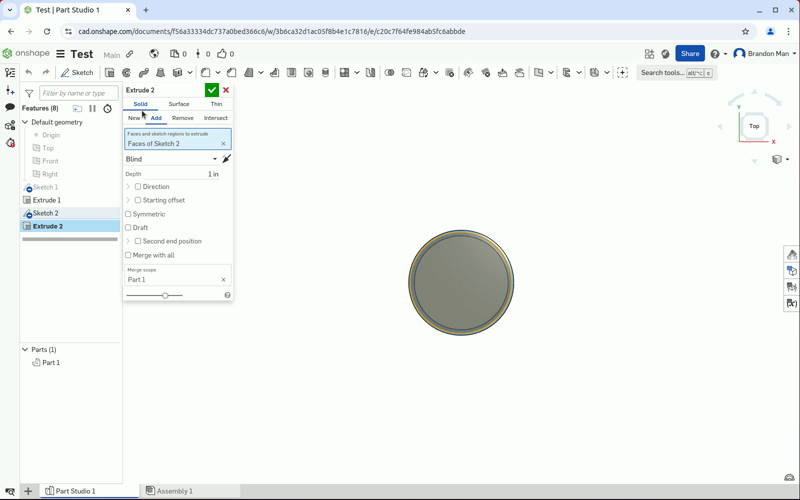
mouse_move(137, 120)
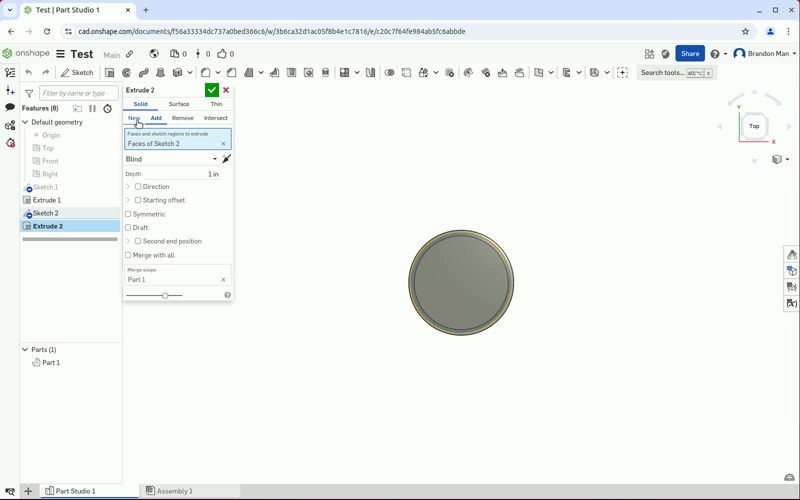
click(137, 120)
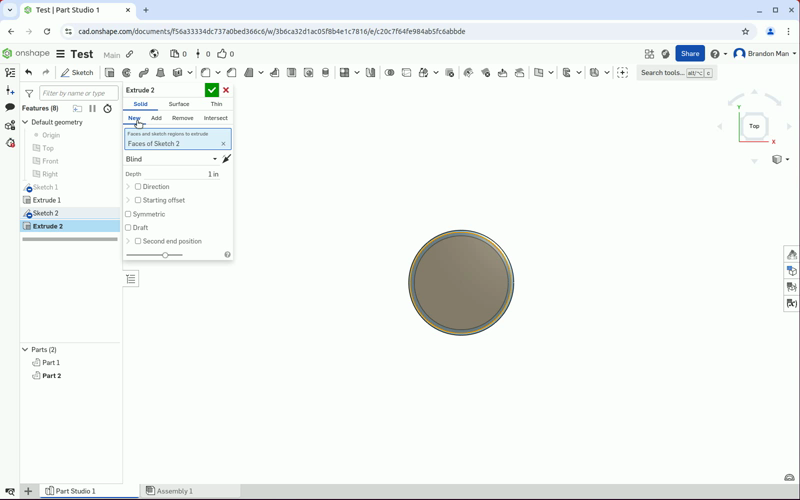
key(tab, 4)
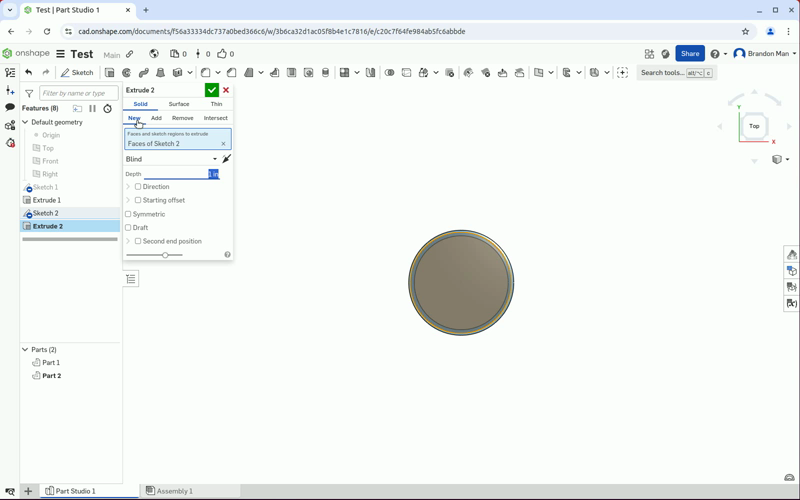
text(2.648)
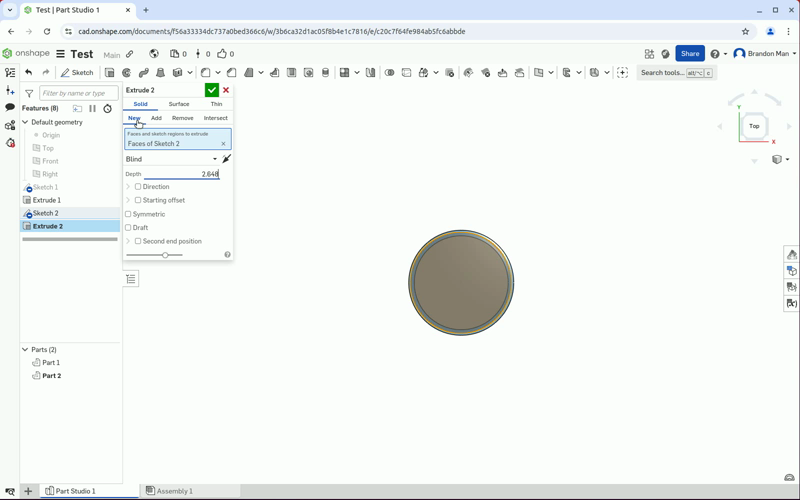
key(enter)
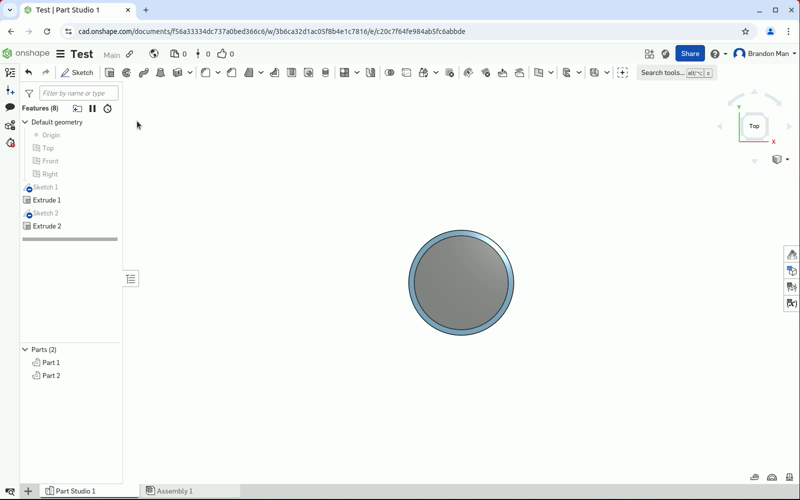
key(shift+h)
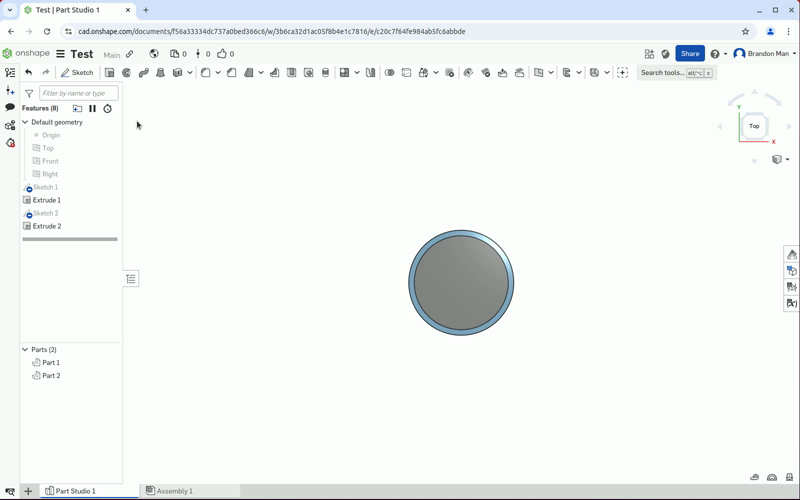
key(shift+h)
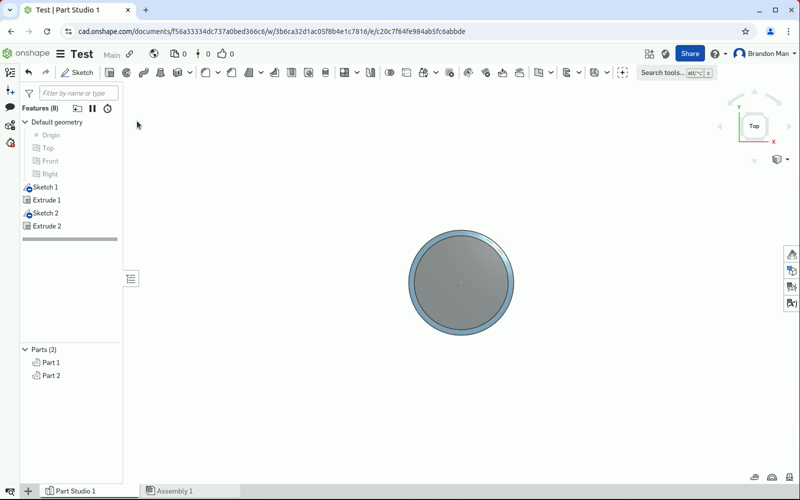
key(shift+7)
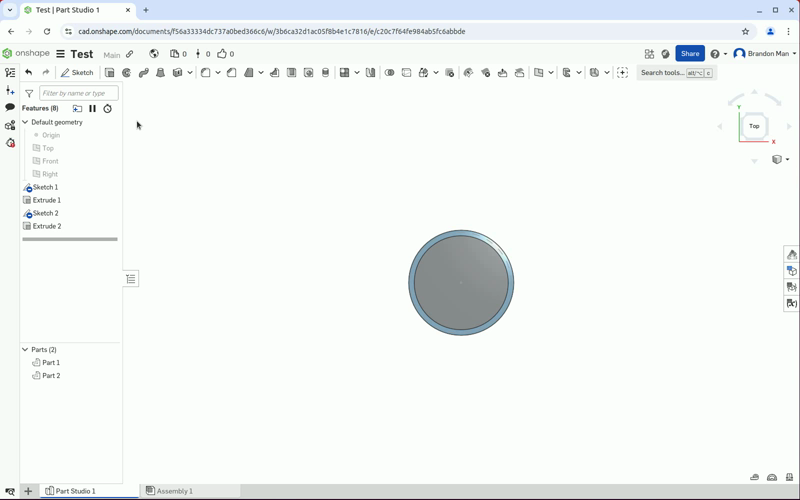
key(up, 3)
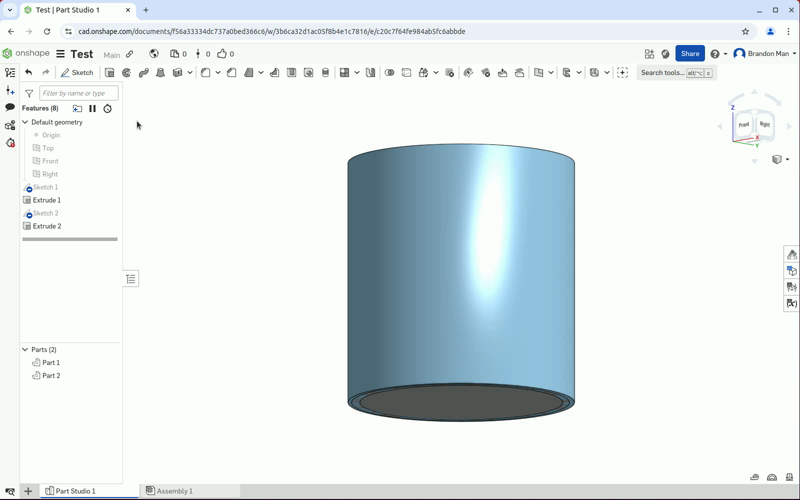
key(left, 3)
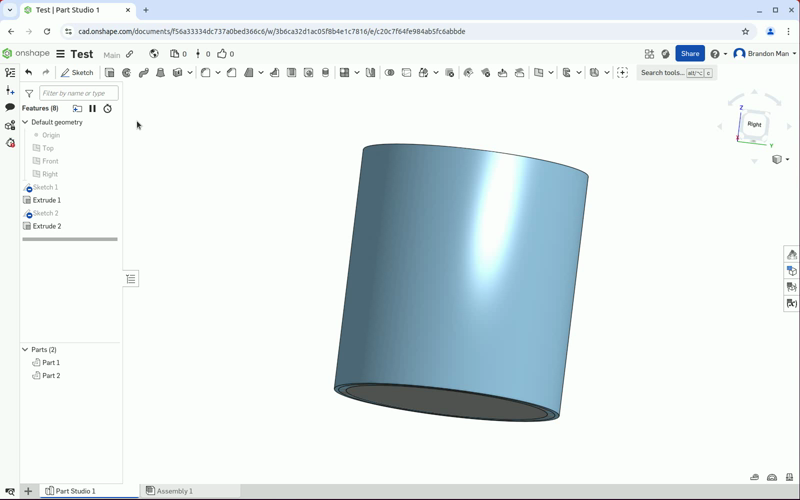
key(right, 3)
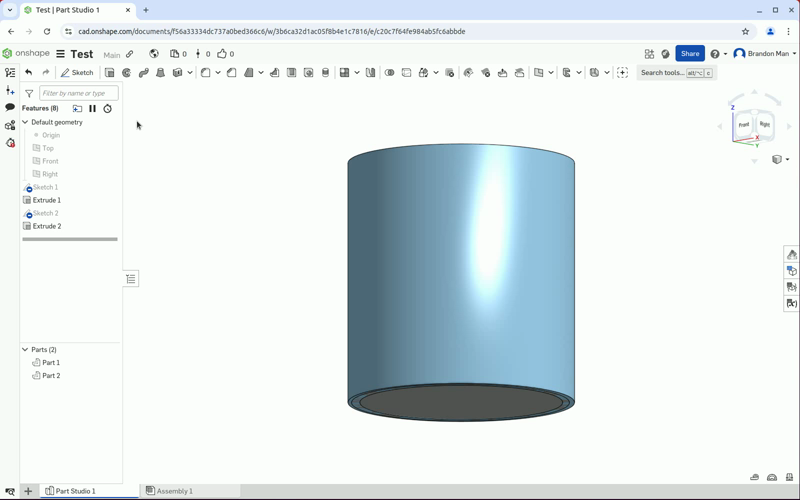
key(down, 3)
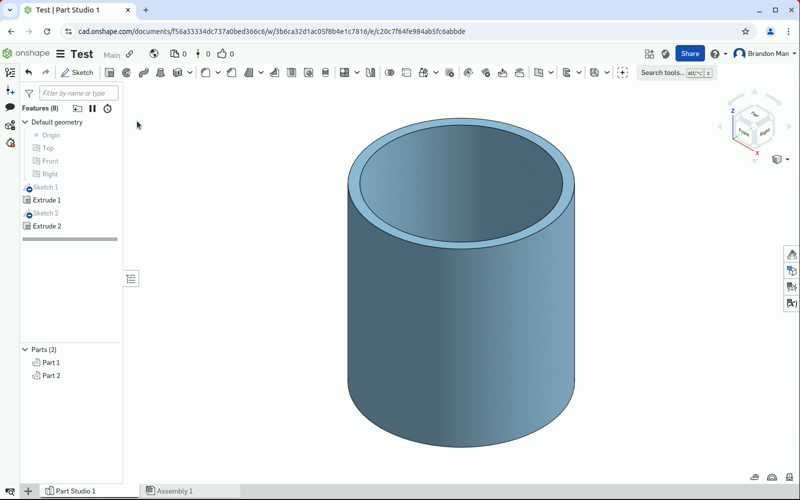
mouse_move(73, 189)
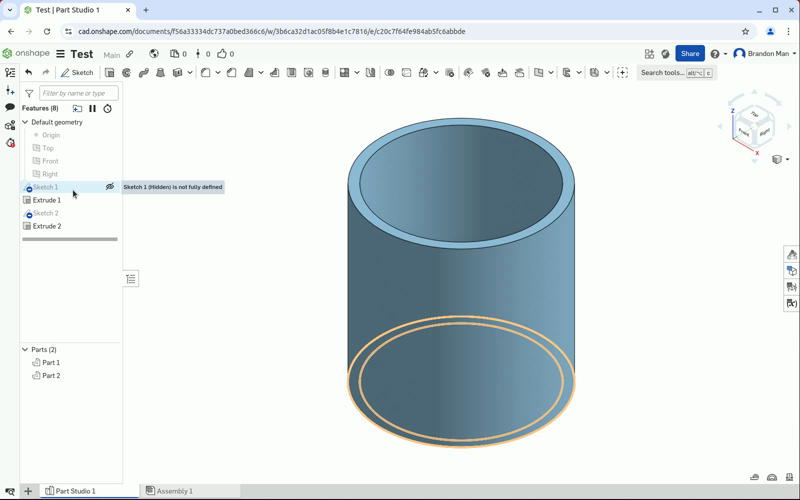
click(73, 189)